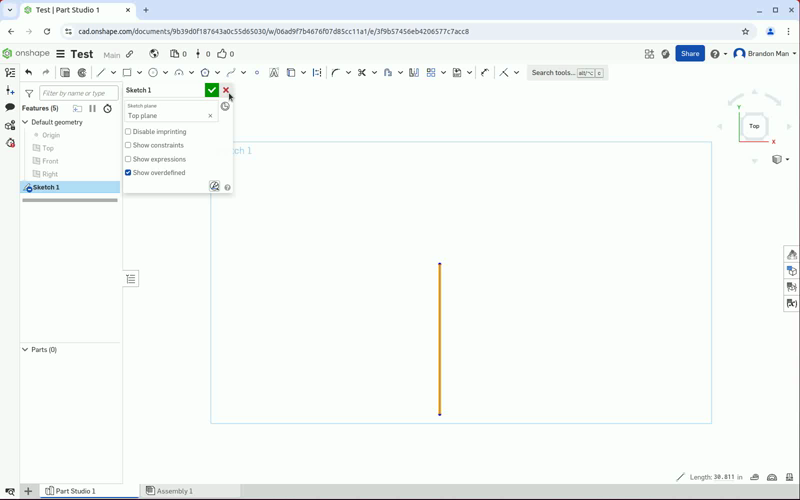
key(shift+h)
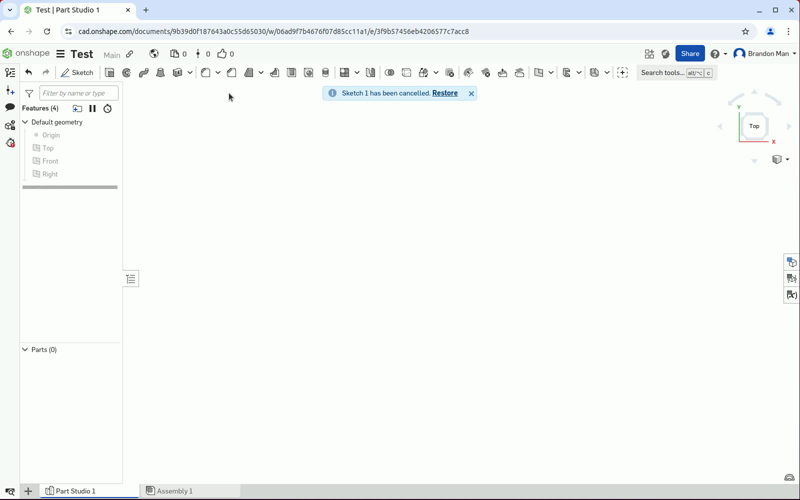
mouse_move(73, 352)
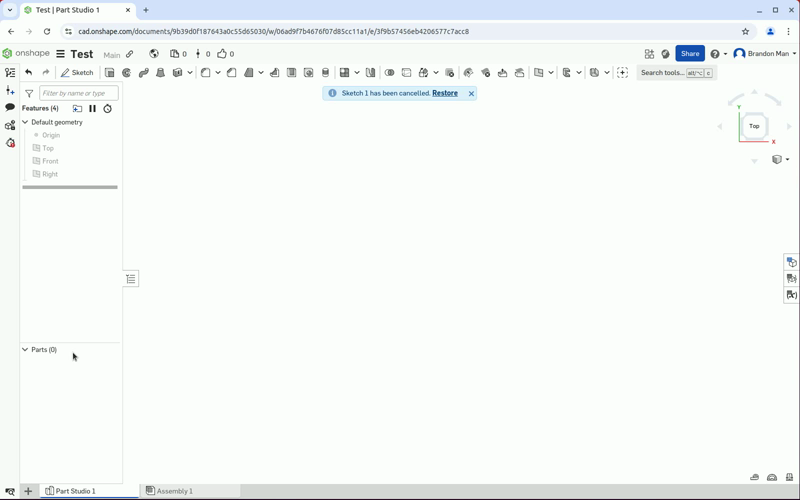
key(y)
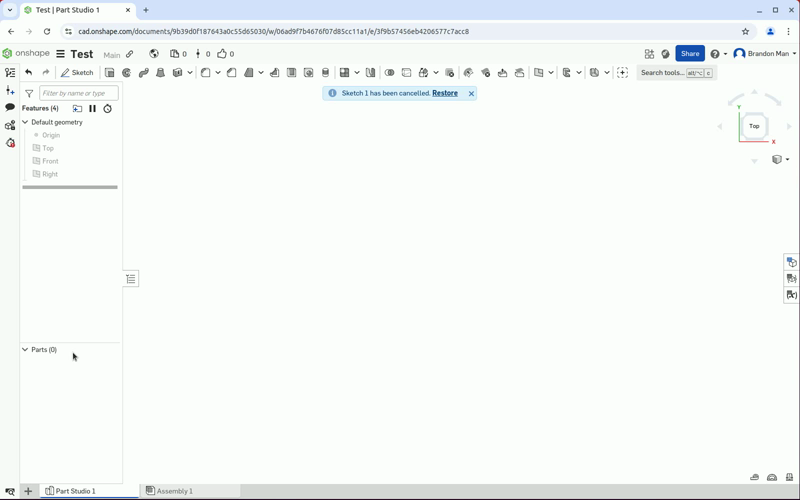
key(shift+p)
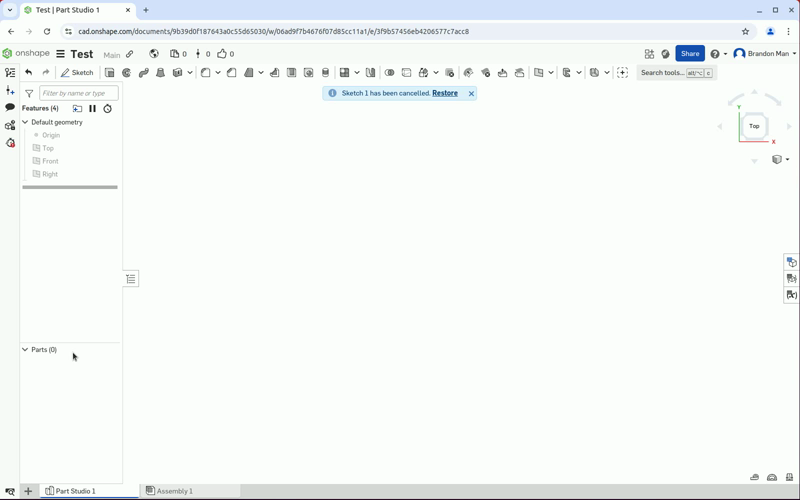
key(space)
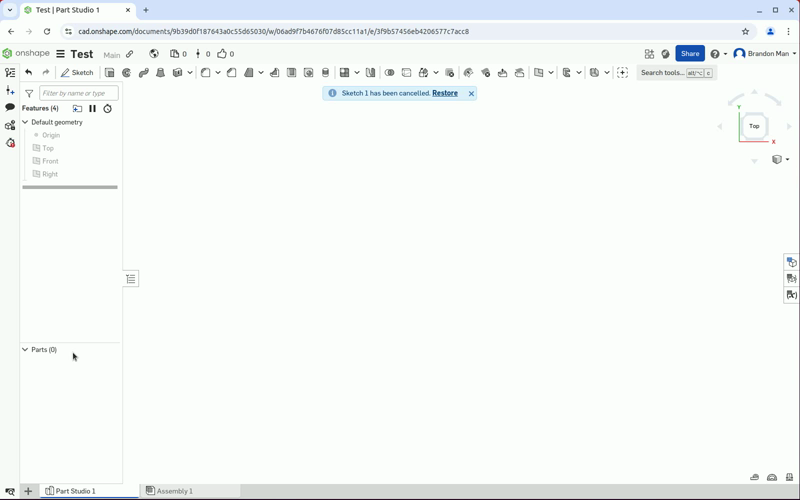
key_down(shift)
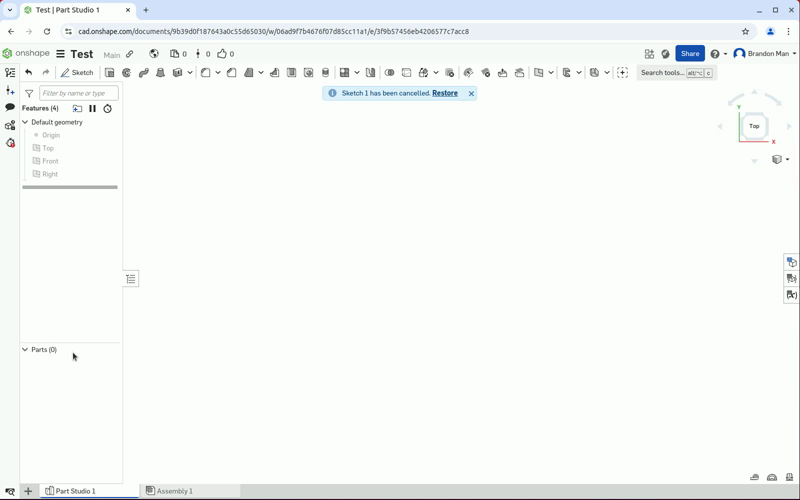
key(up)
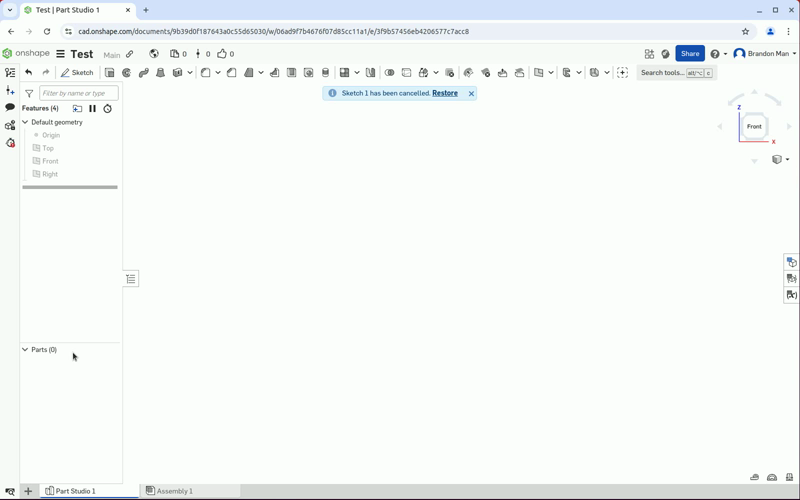
key_up(shift)
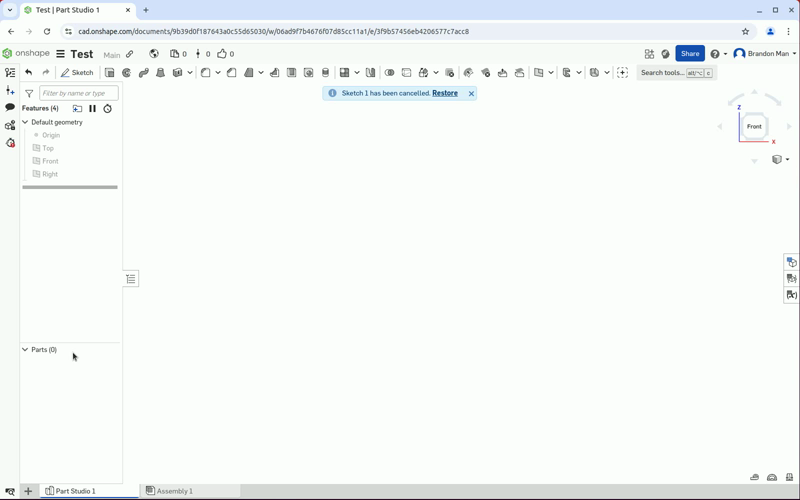
mouse_move(73, 352)
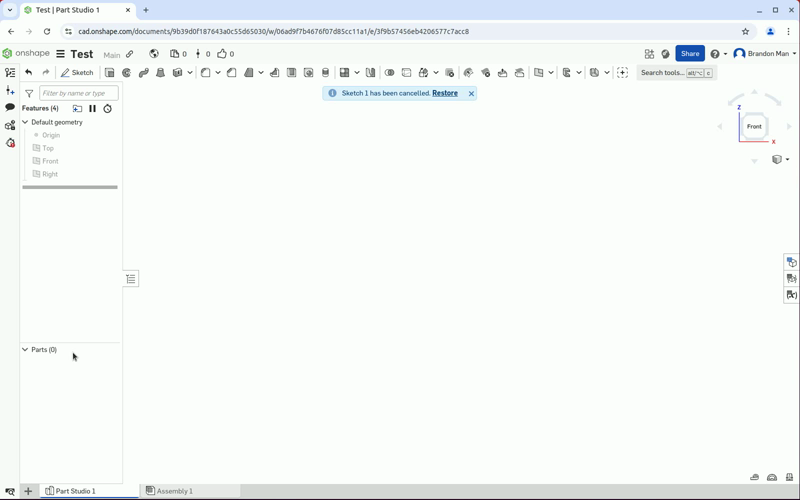
key(shift+y)
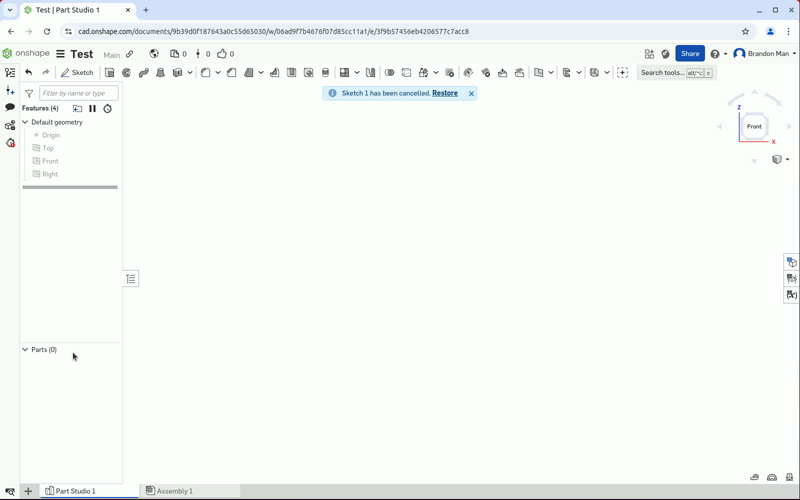
key(shift+s)
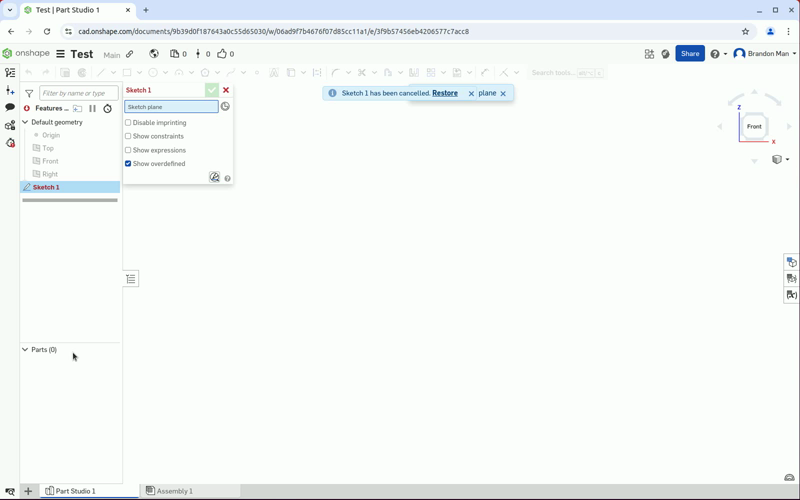
mouse_move(73, 163)
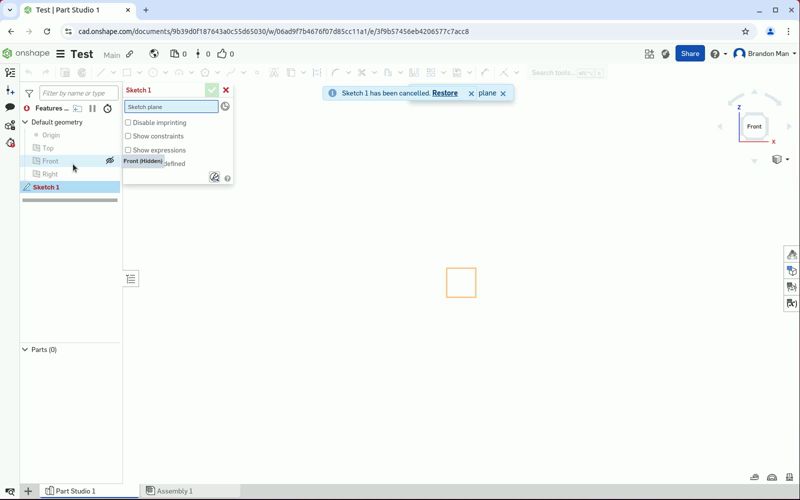
click(73, 163)
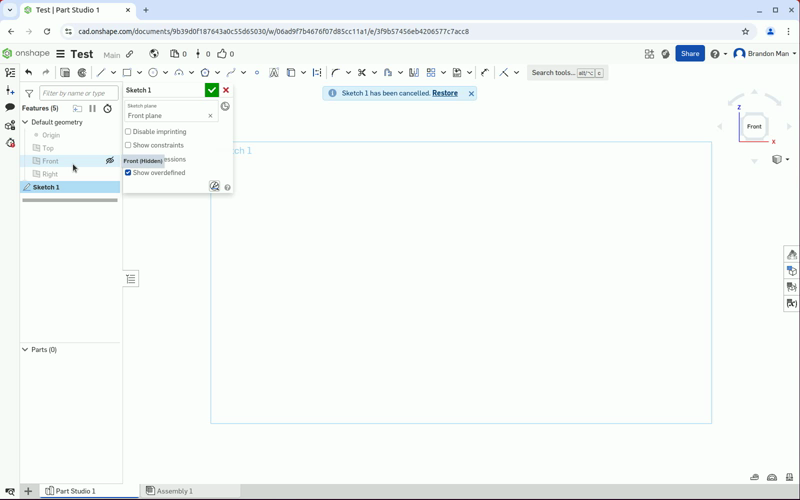
mouse_move(73, 352)
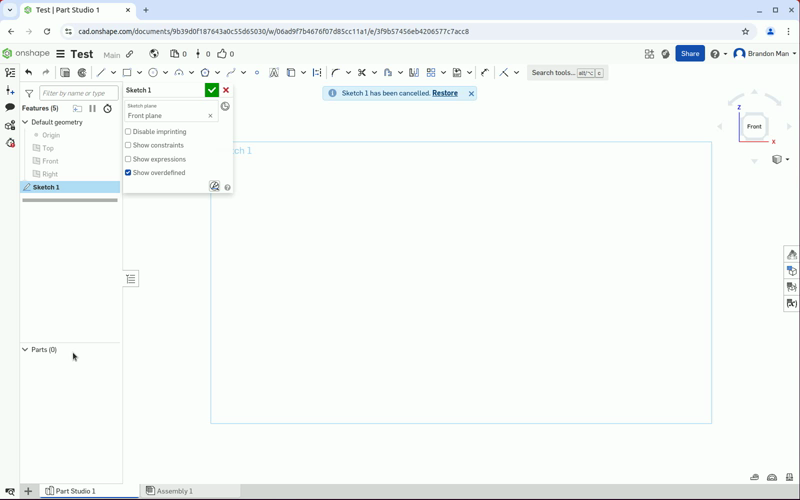
key(y)
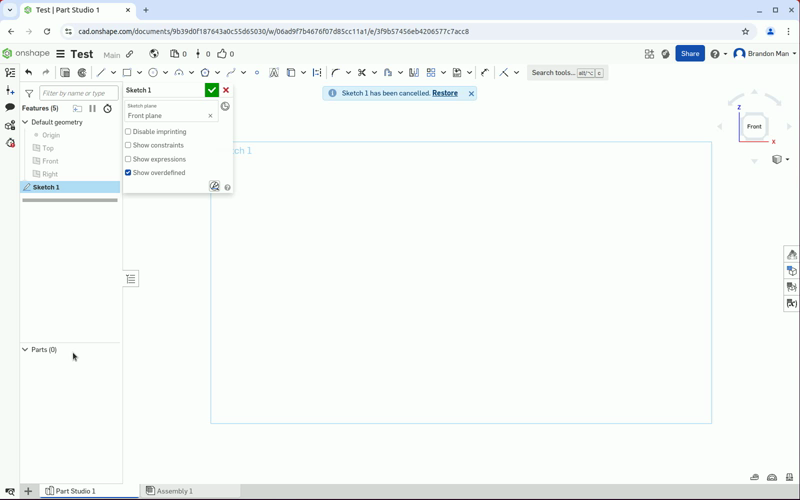
key(c)
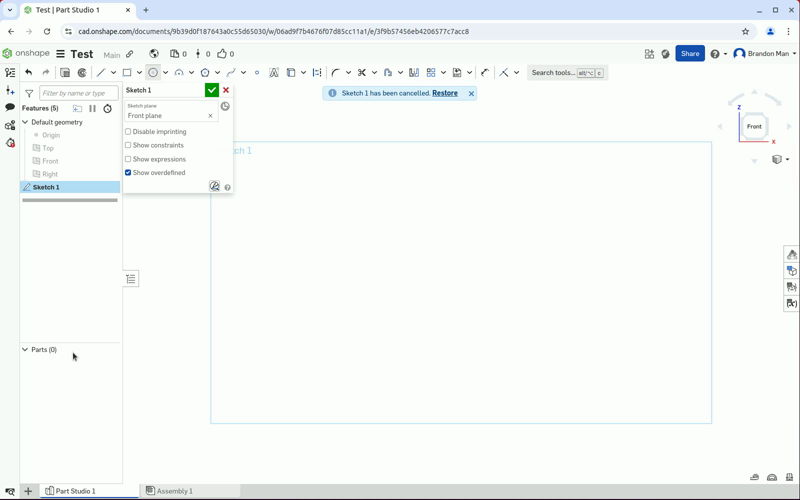
key_down(shift)
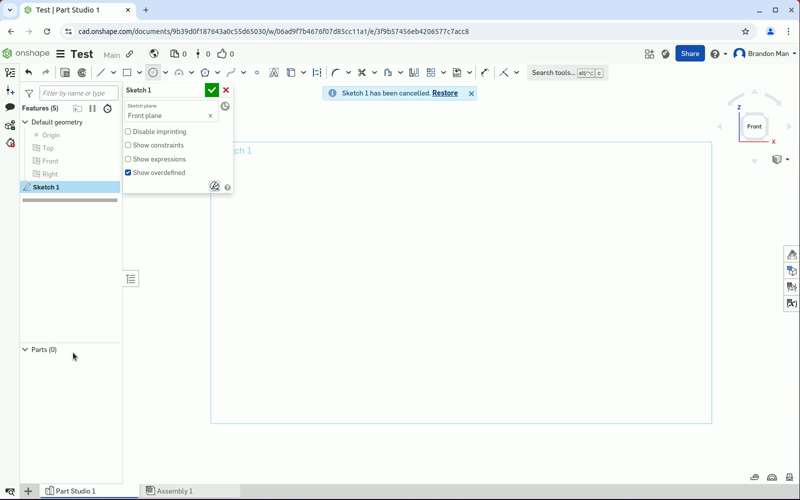
mouse_move(461, 282)
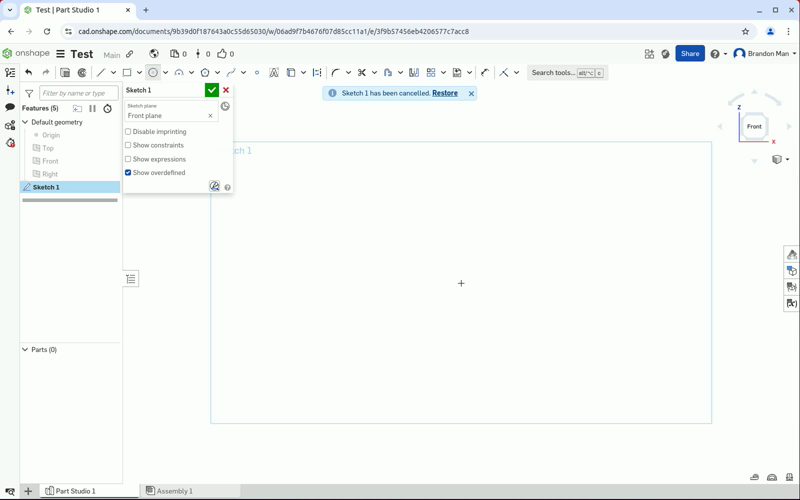
click(461, 282)
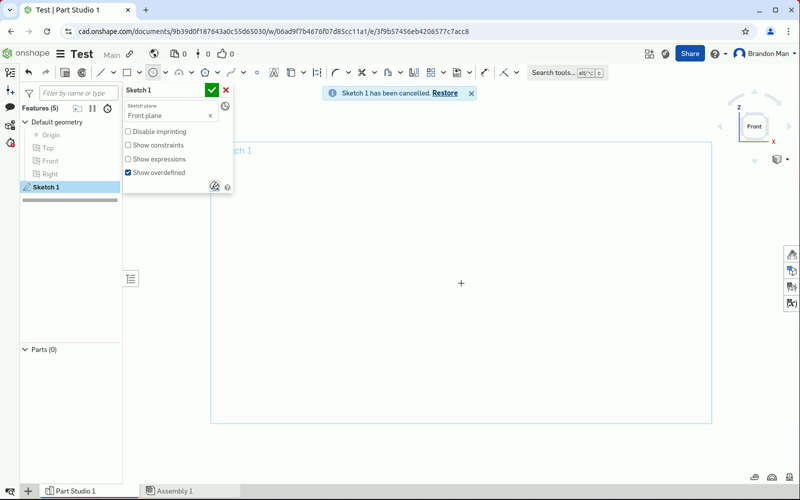
key_up(shift)
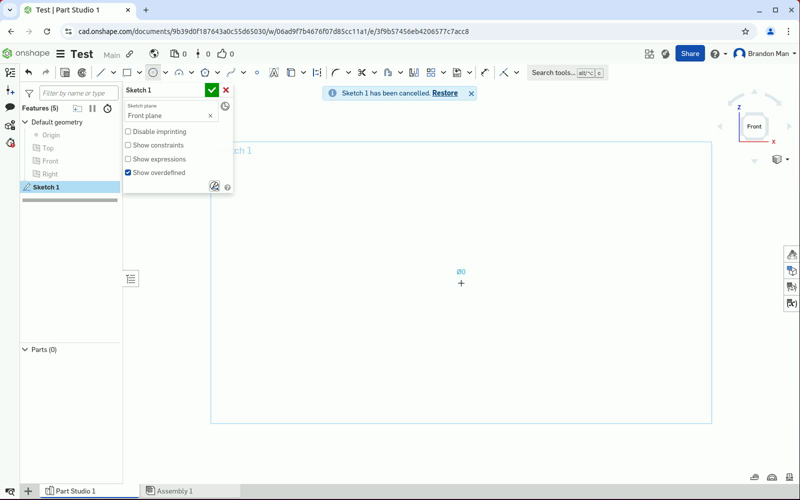
mouse_move(574, 282)
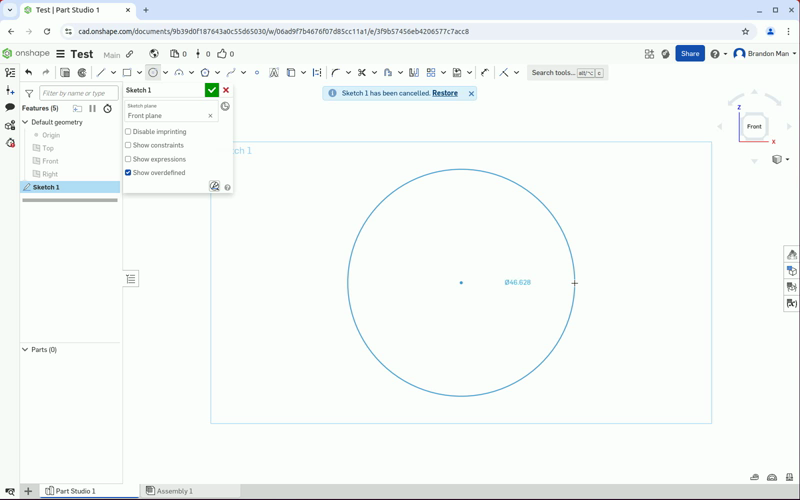
click(574, 282)
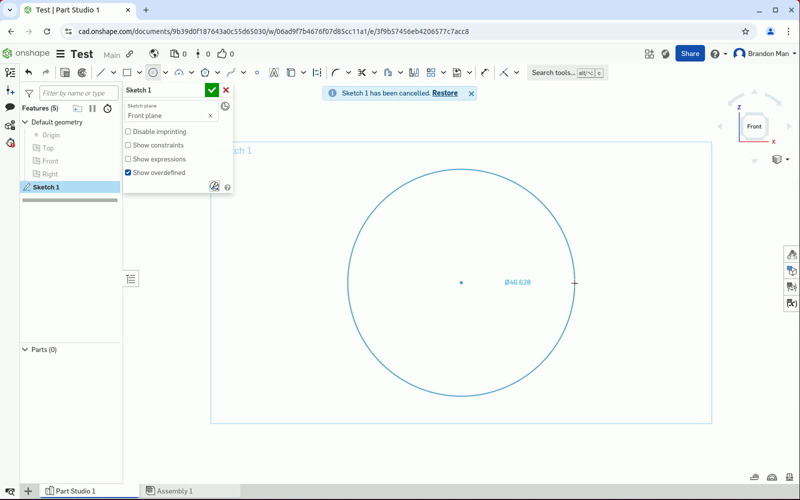
key(esc)
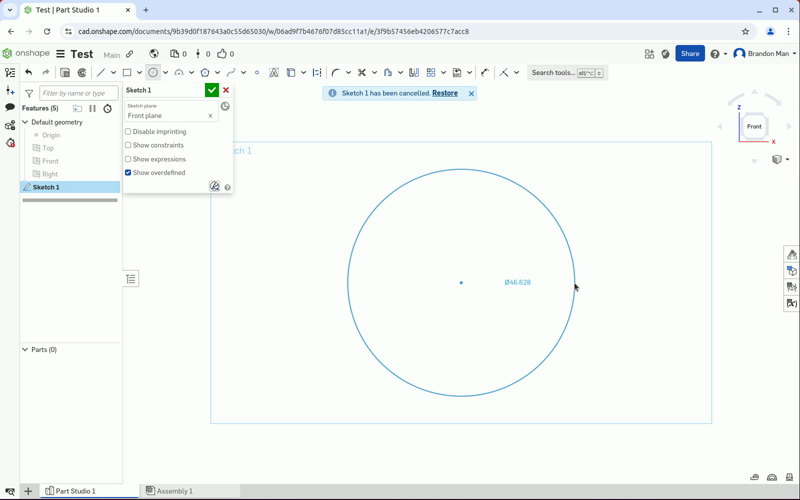
mouse_move(462, 264)
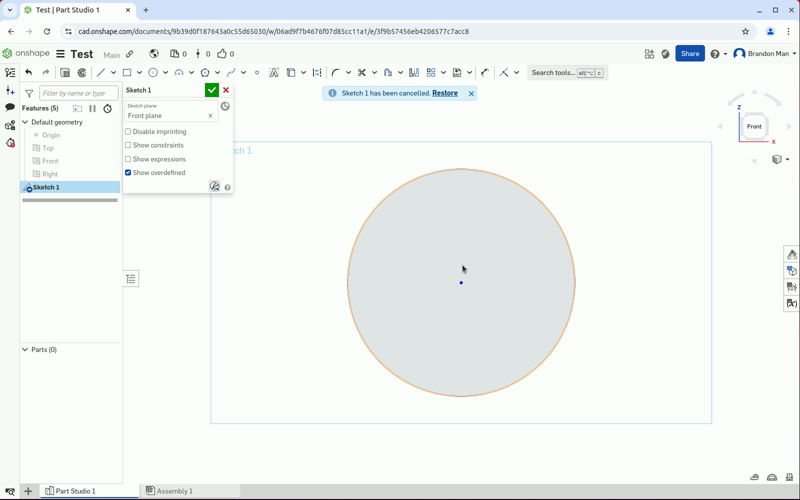
click(462, 264)
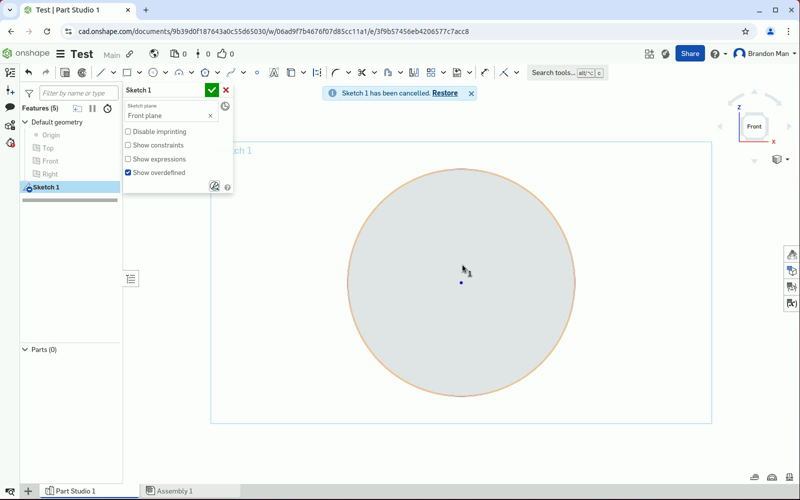
mouse_move(73, 352)
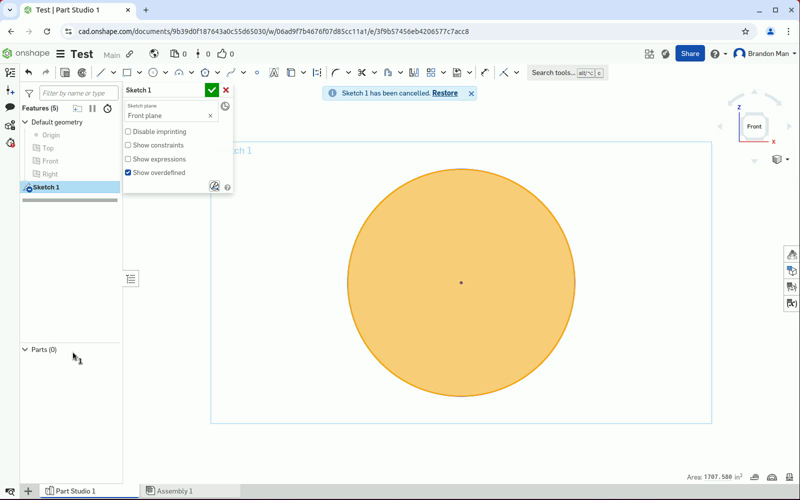
key(shift+y)
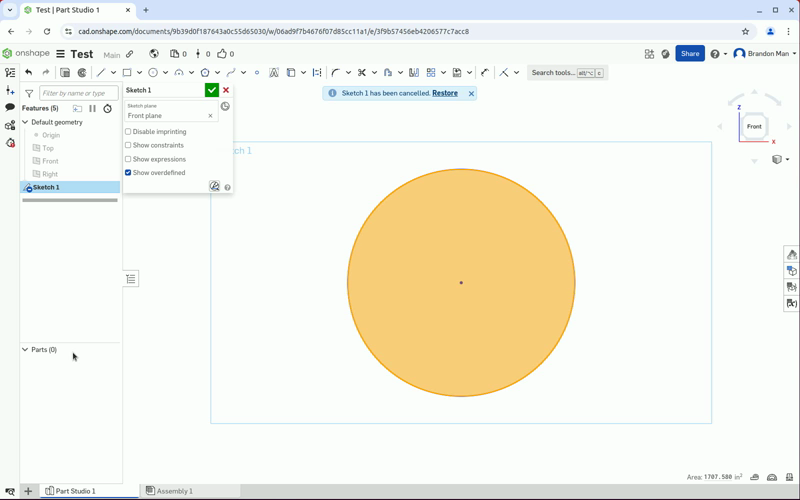
key(shift+e)
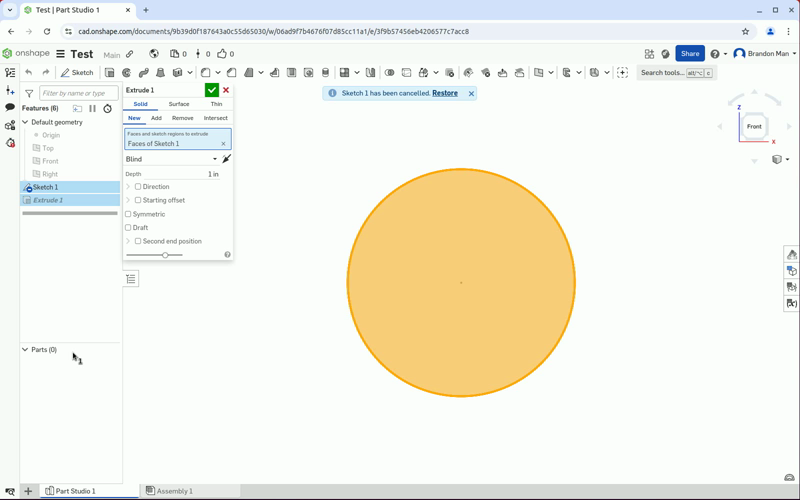
mouse_move(143, 106)
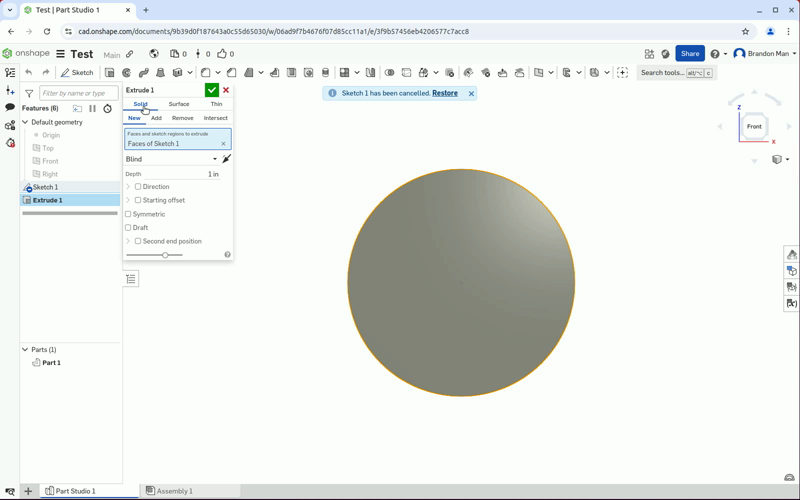
click(143, 106)
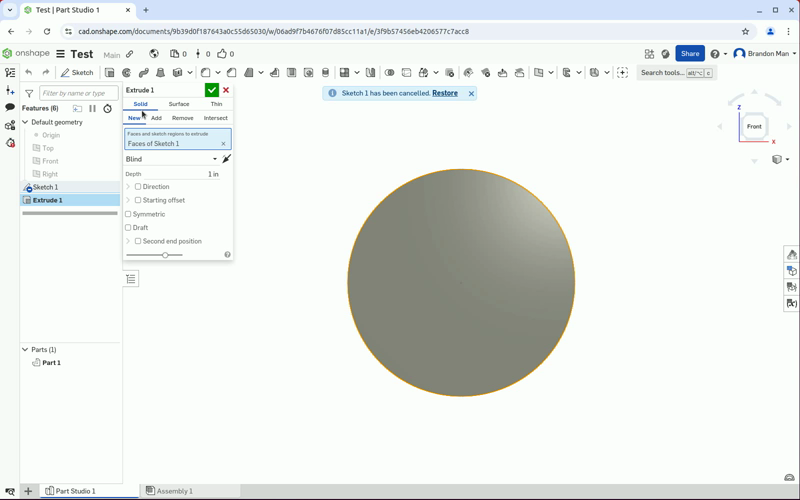
mouse_move(137, 120)
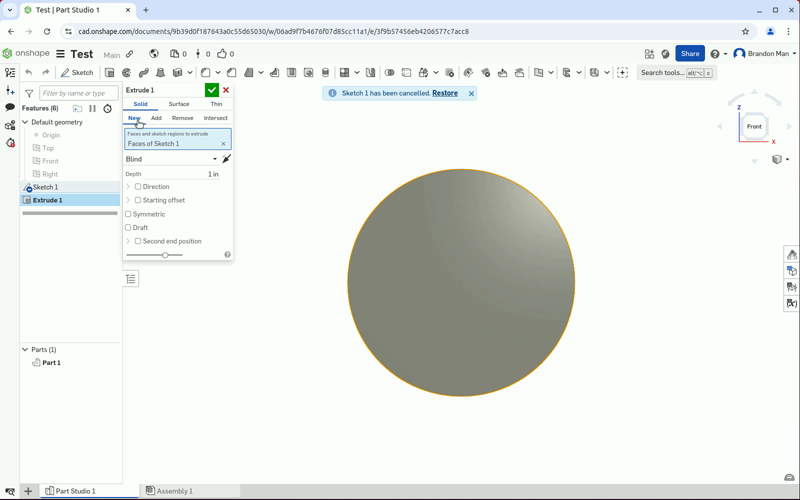
click(137, 120)
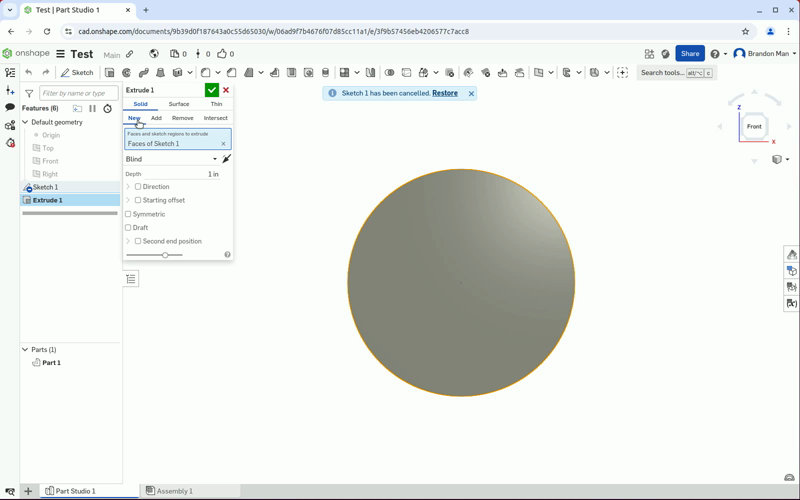
key(tab, 4)
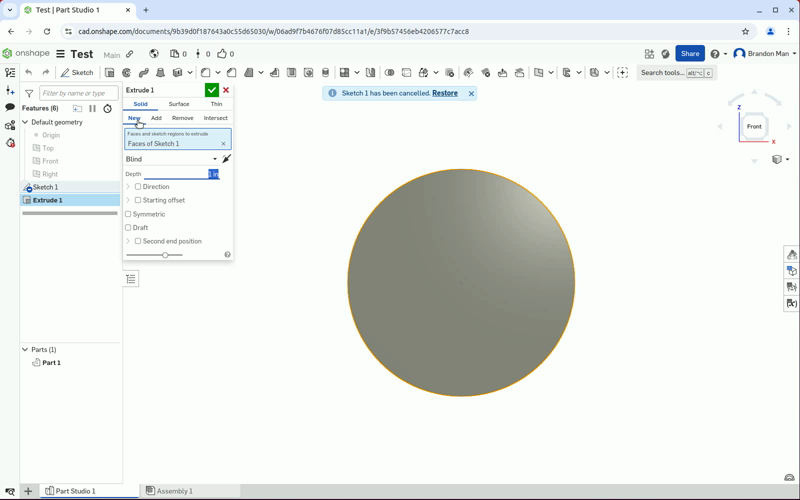
text(46.216)
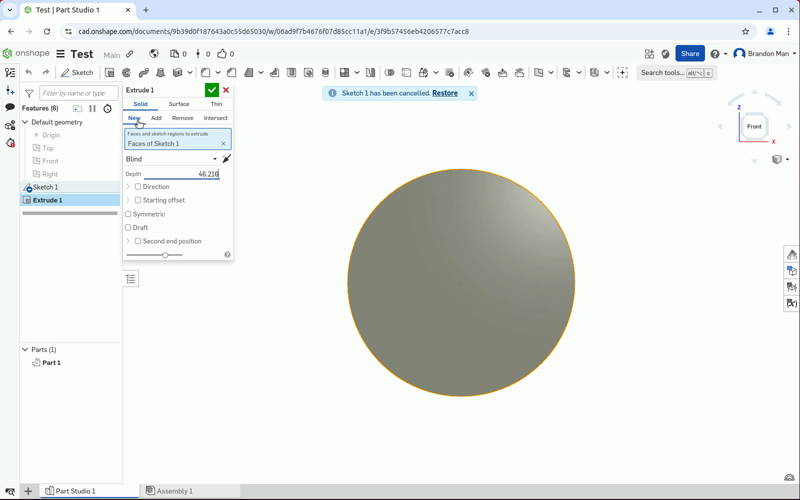
key(tab, 3)
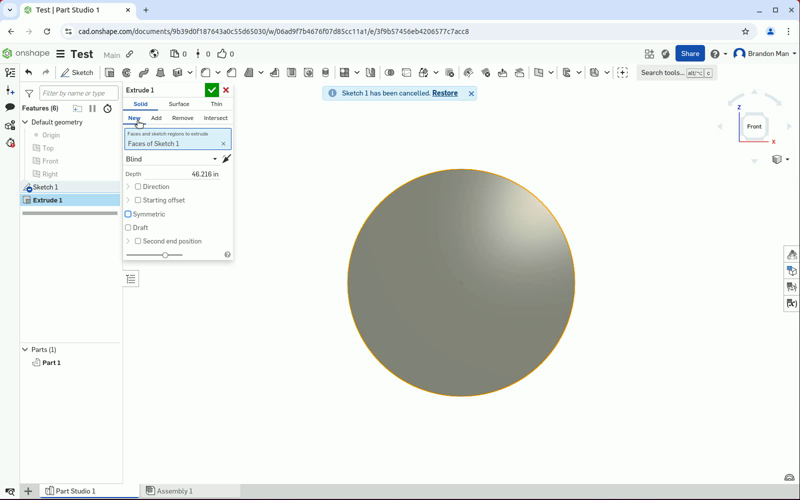
key(space)
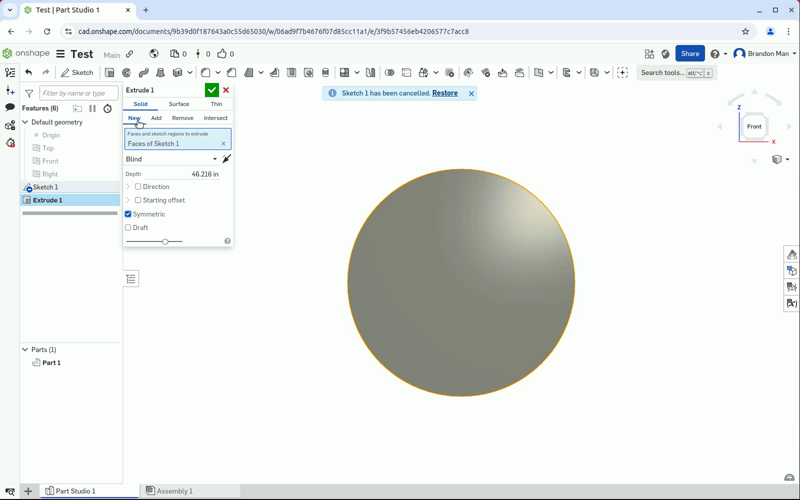
key(enter)
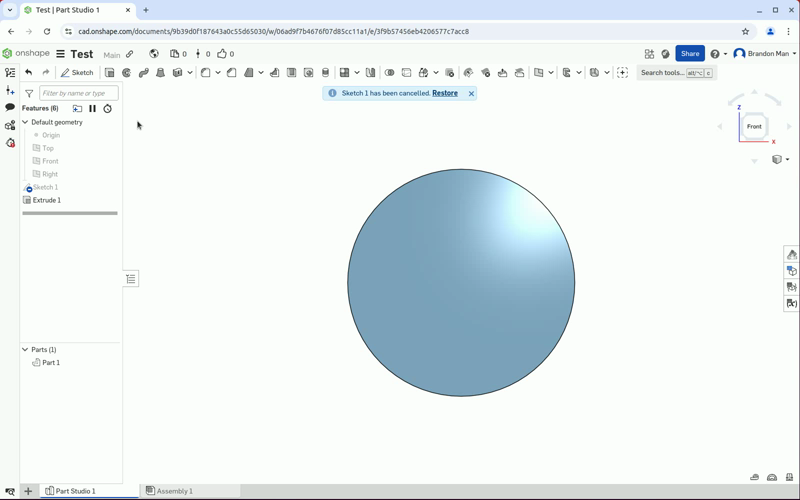
key(shift+h)
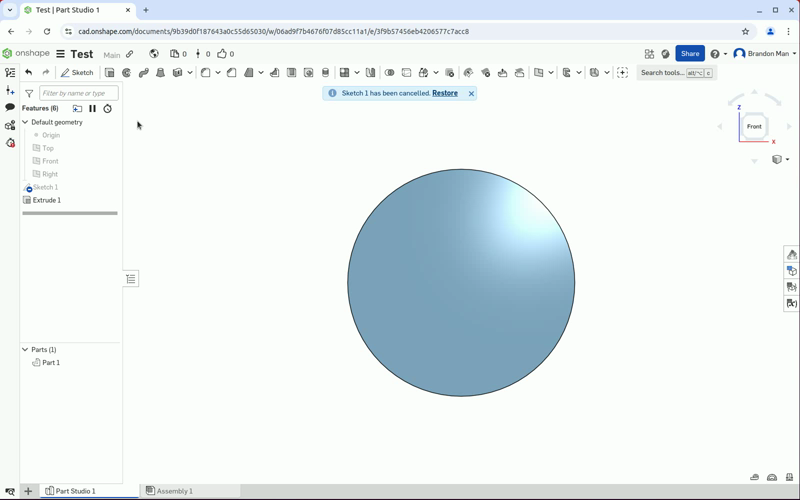
key(shift+h)
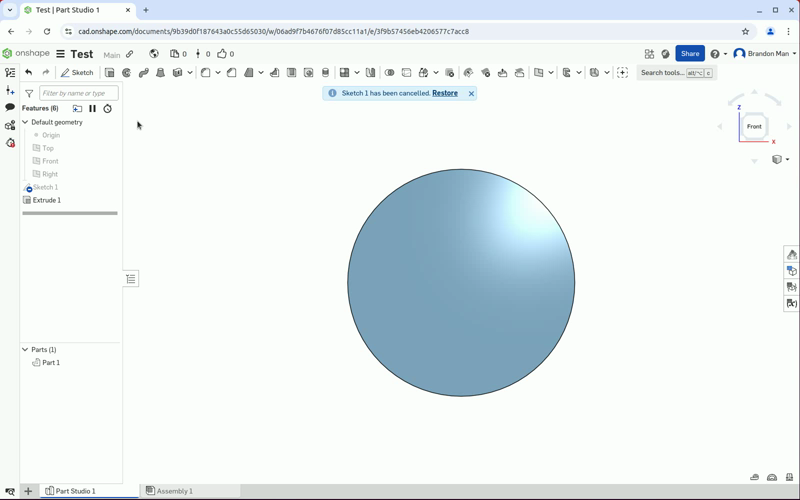
mouse_move(73, 189)
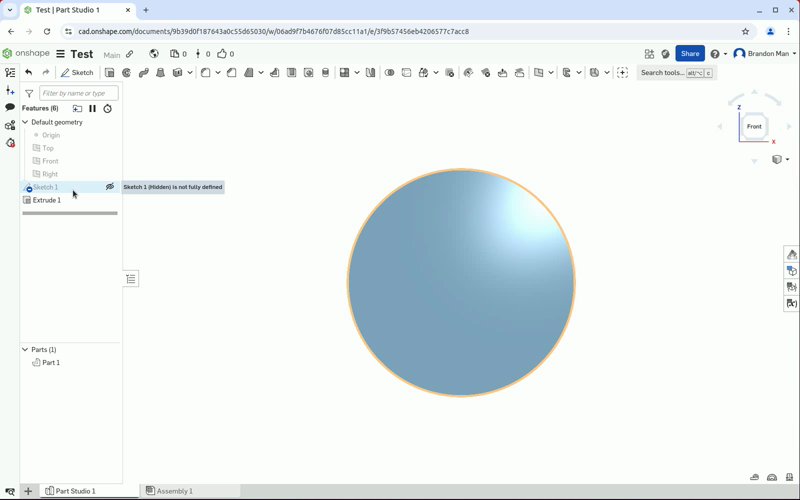
click(73, 189)
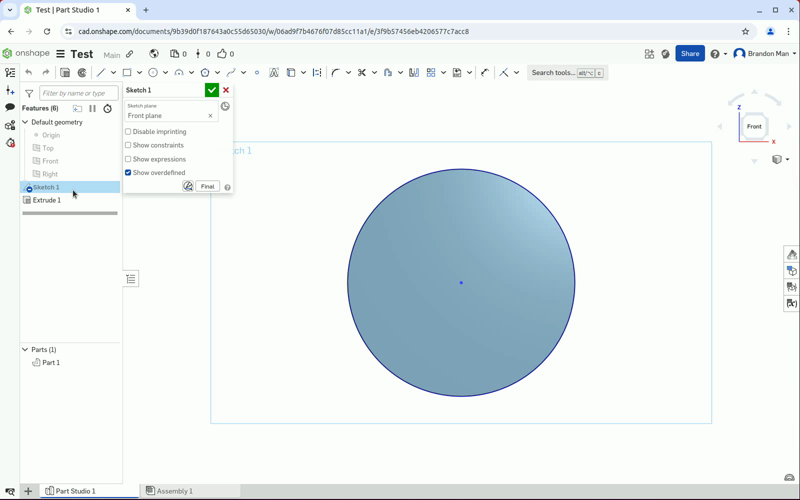
mouse_move(229, 92)
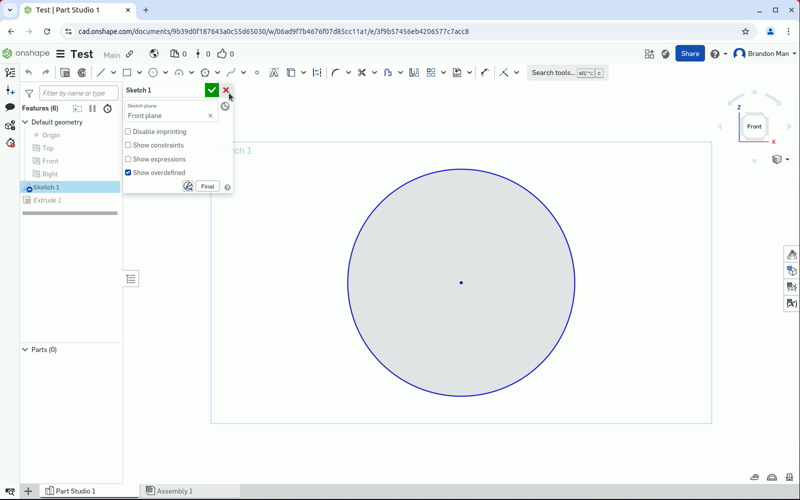
click(229, 92)
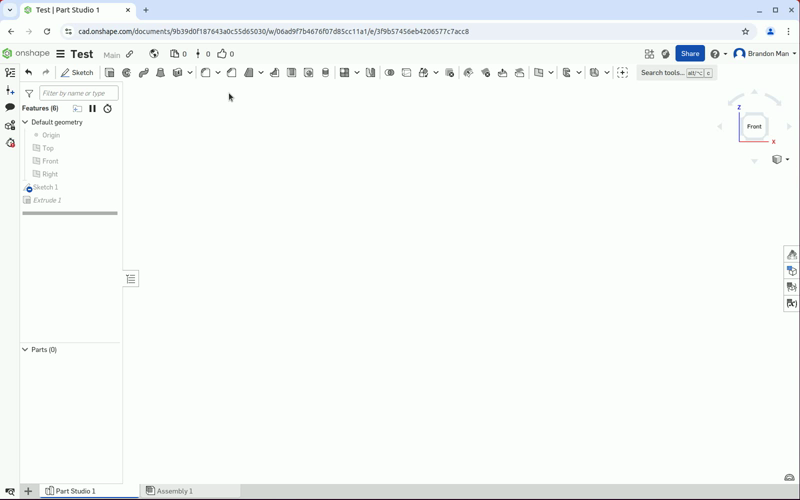
mouse_move(73, 352)
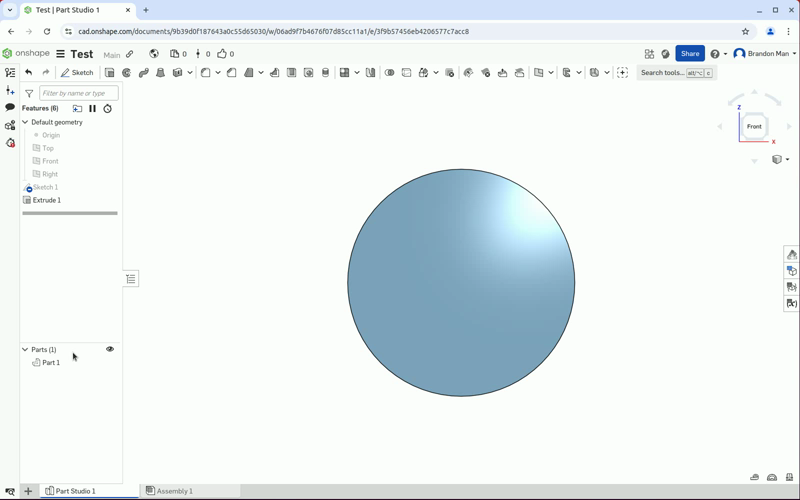
key(y)
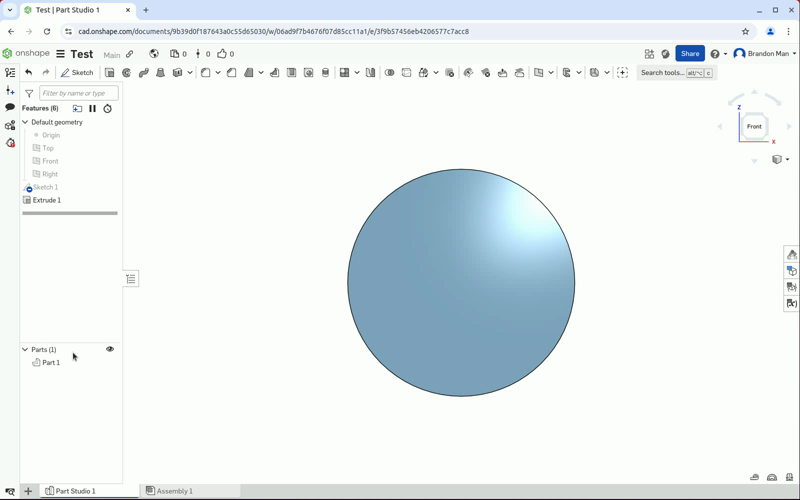
key(shift+p)
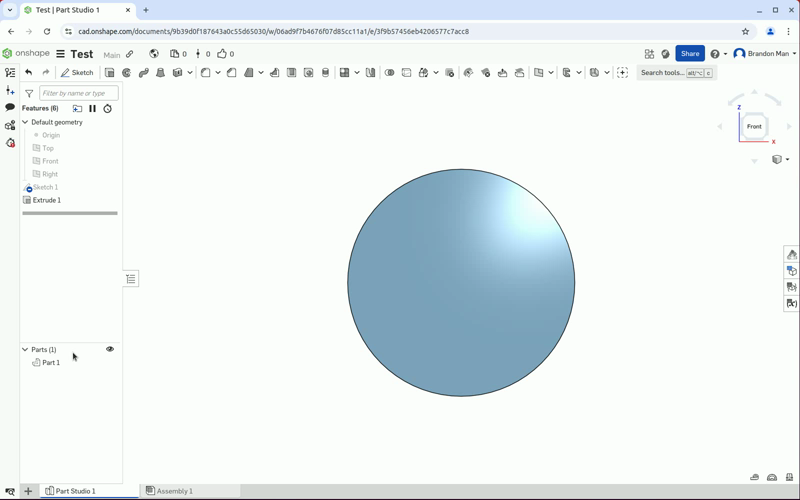
key(space)
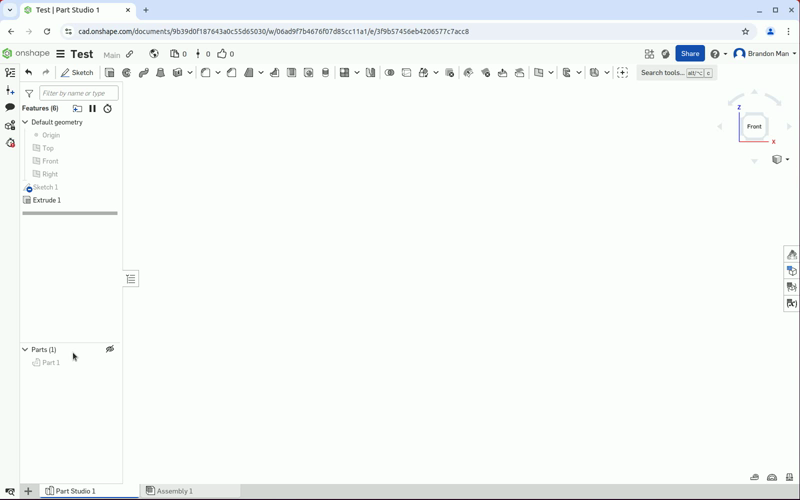
key_down(shift)
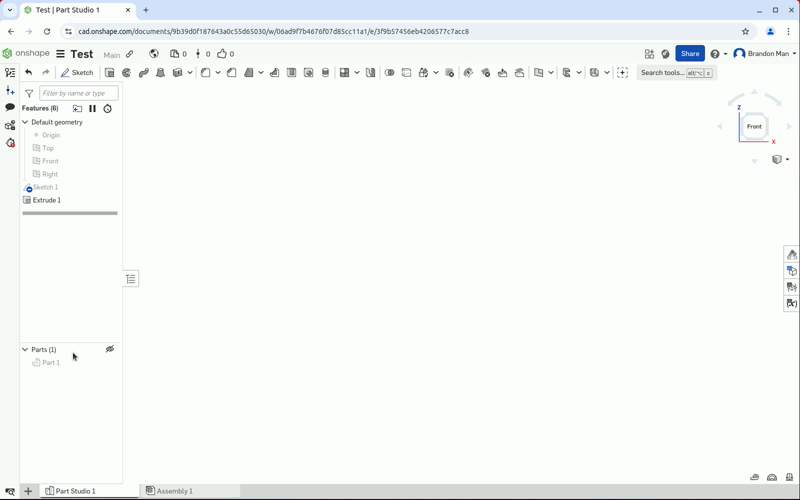
key(left)
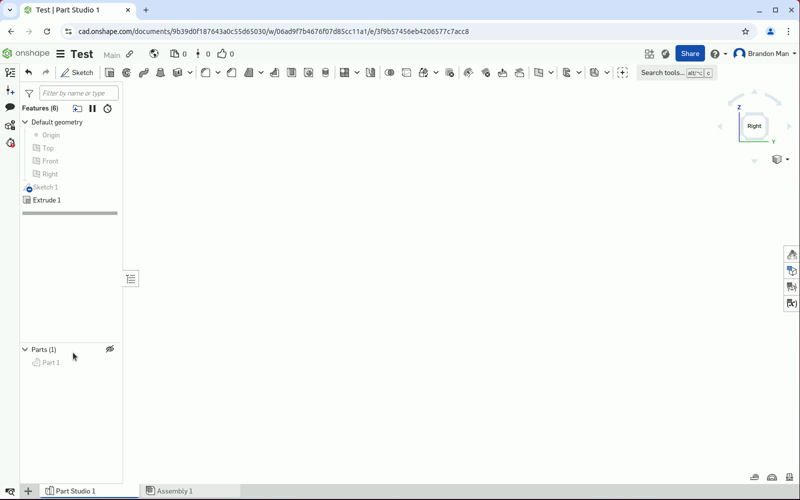
key_up(shift)
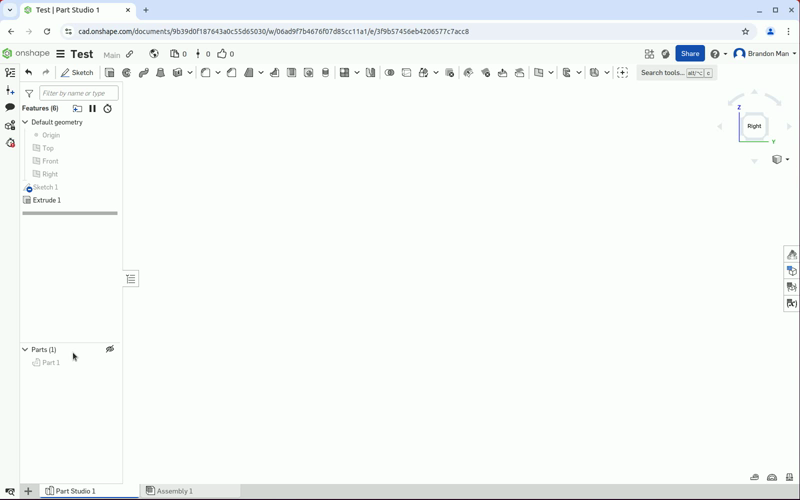
mouse_move(73, 352)
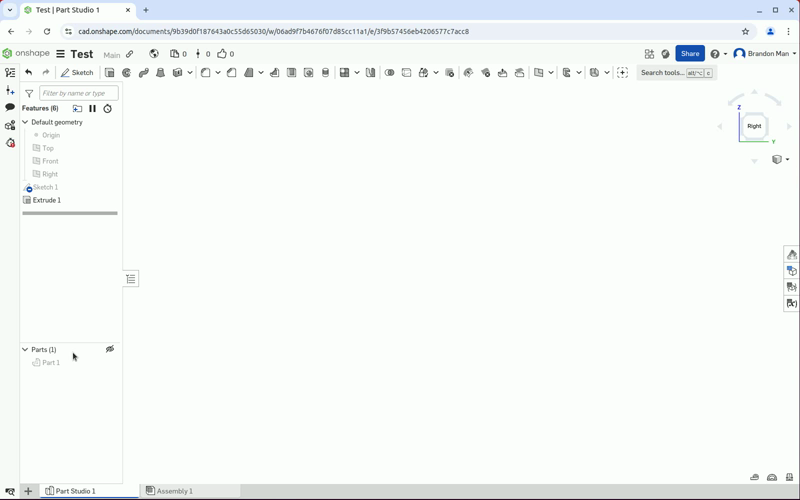
key(shift+y)
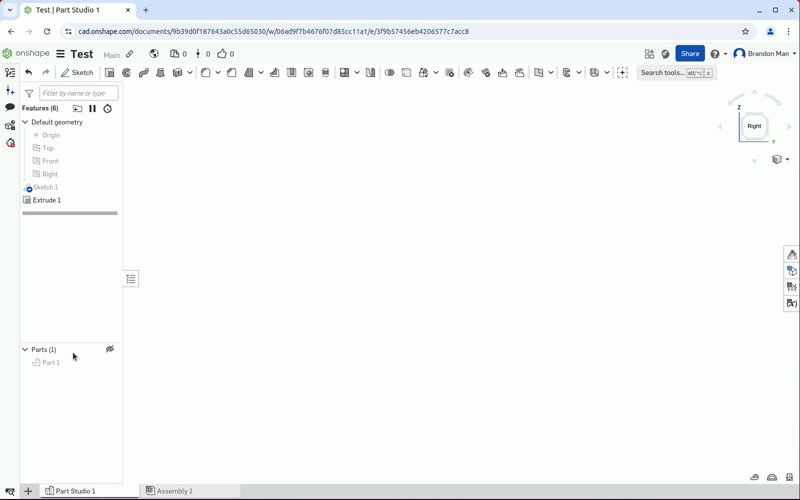
key(shift+s)
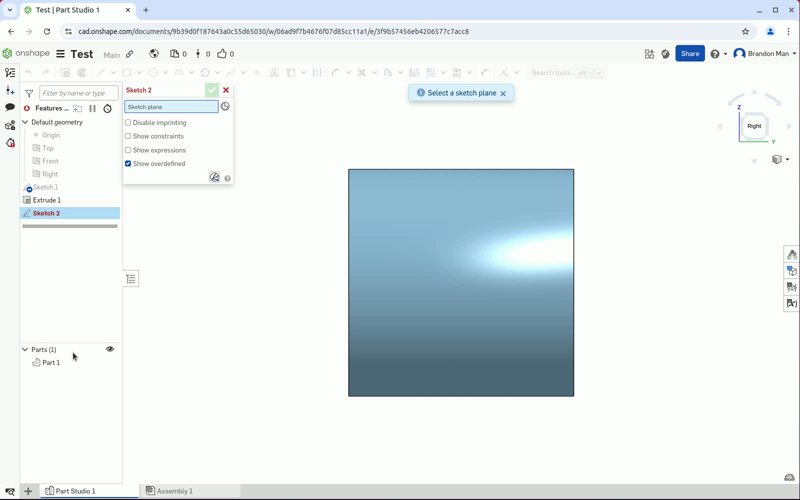
mouse_move(73, 176)
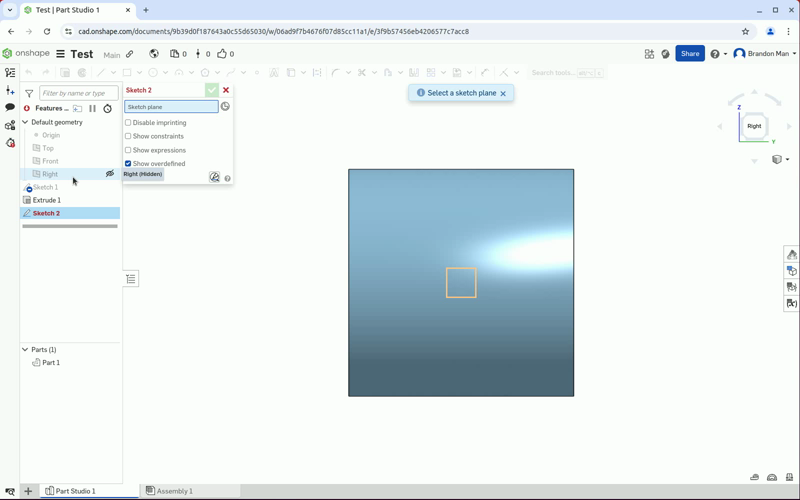
click(73, 176)
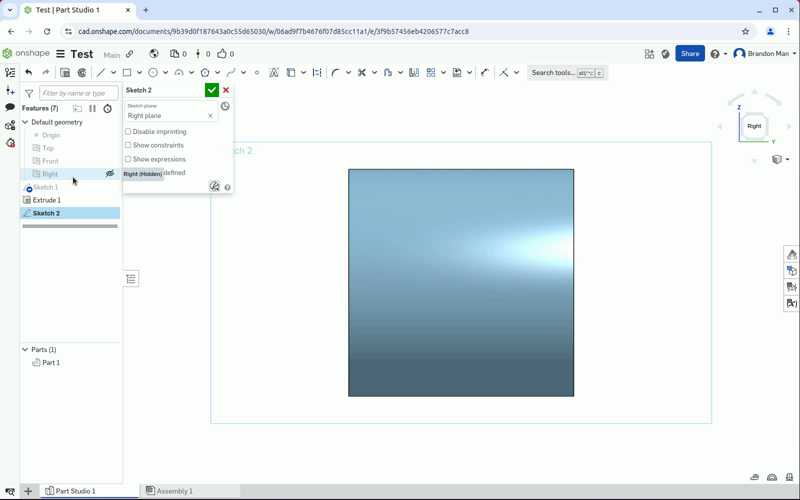
mouse_move(73, 352)
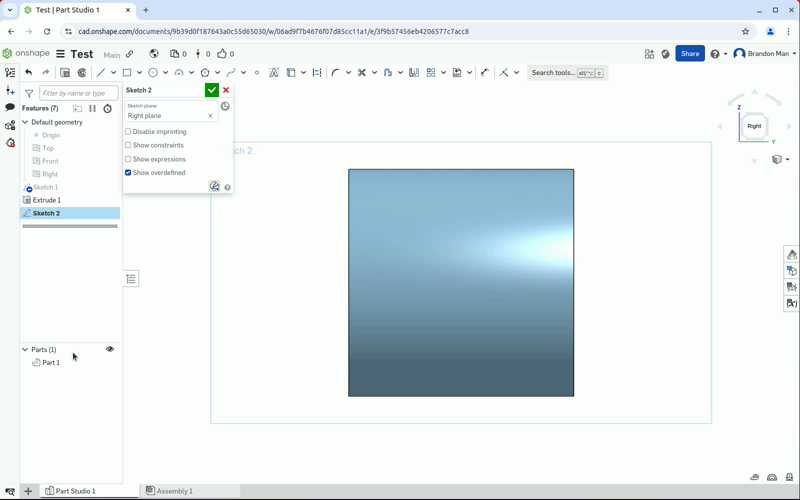
key(y)
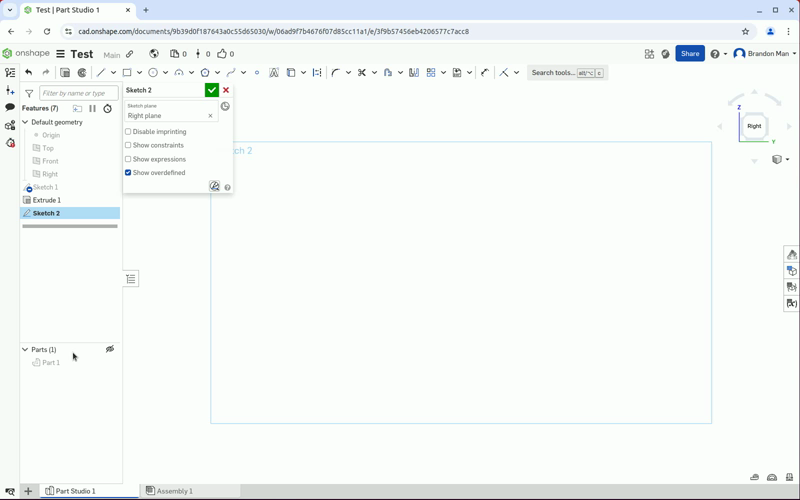
key(l)
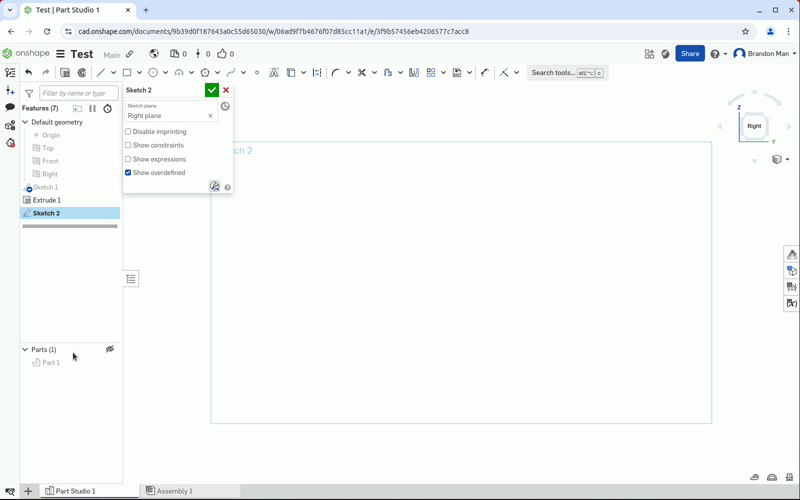
key_down(shift)
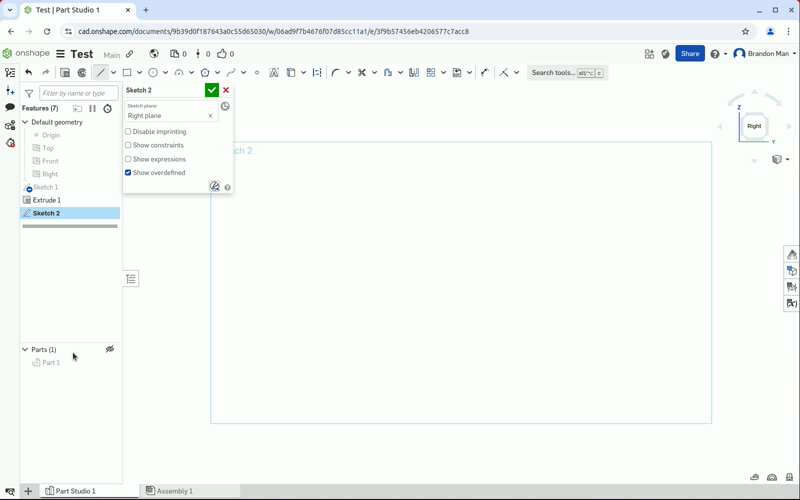
mouse_move(392, 373)
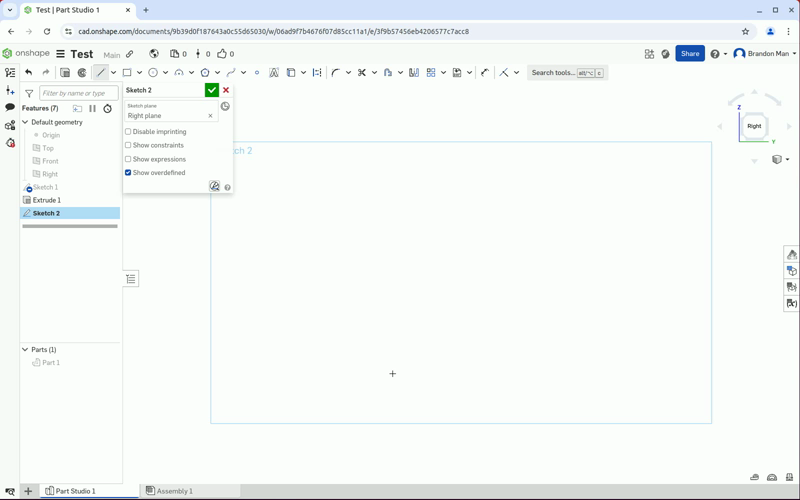
click(392, 373)
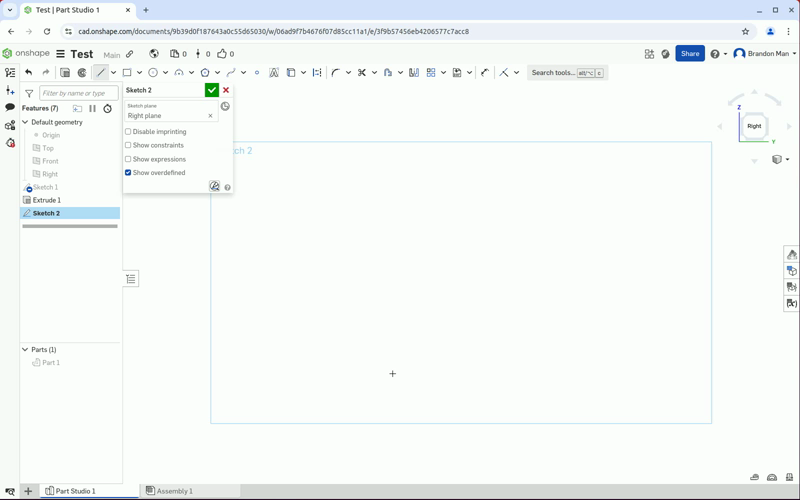
key_up(shift)
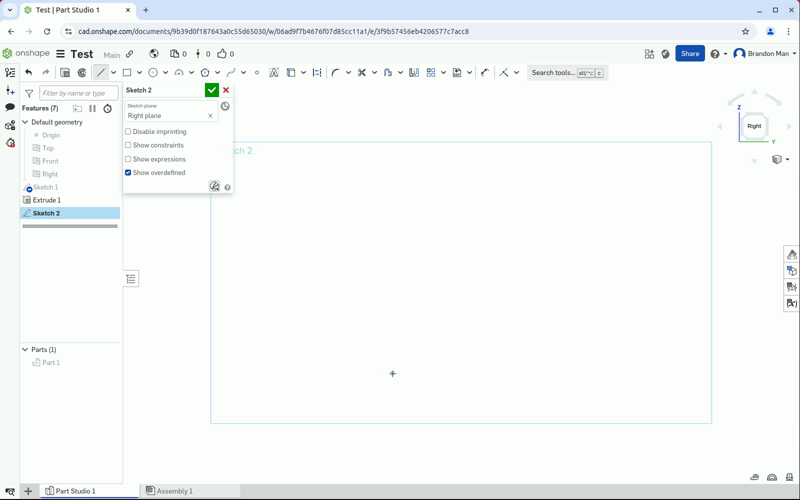
key_down(shift)
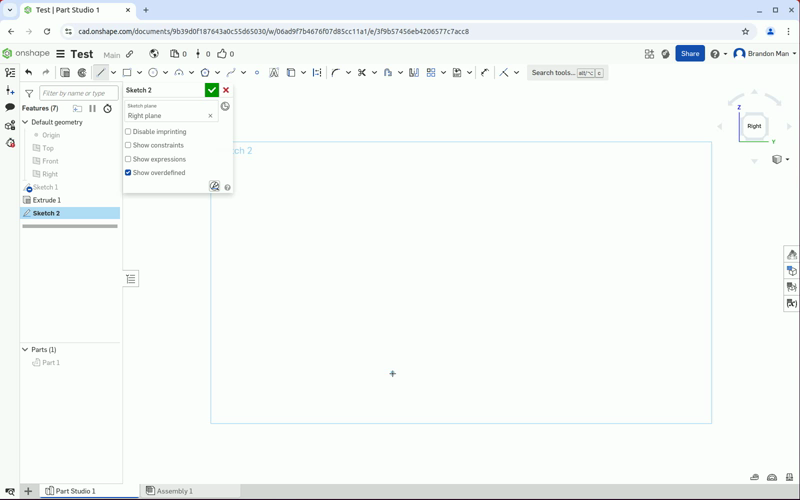
mouse_move(527, 373)
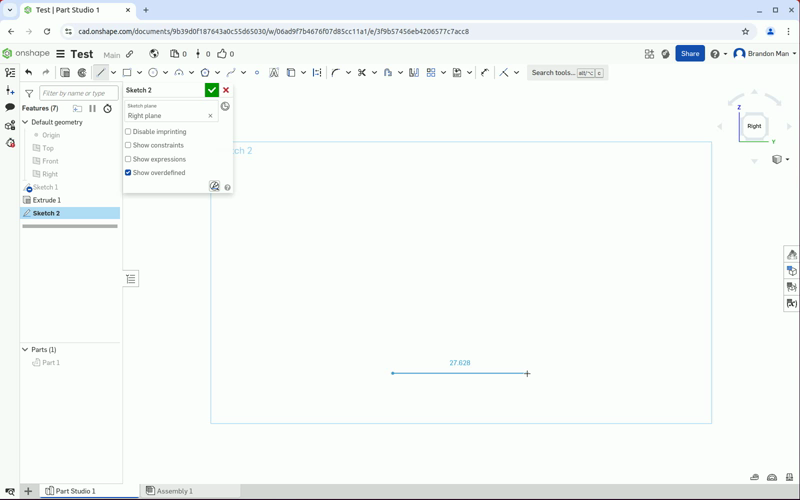
click(527, 373)
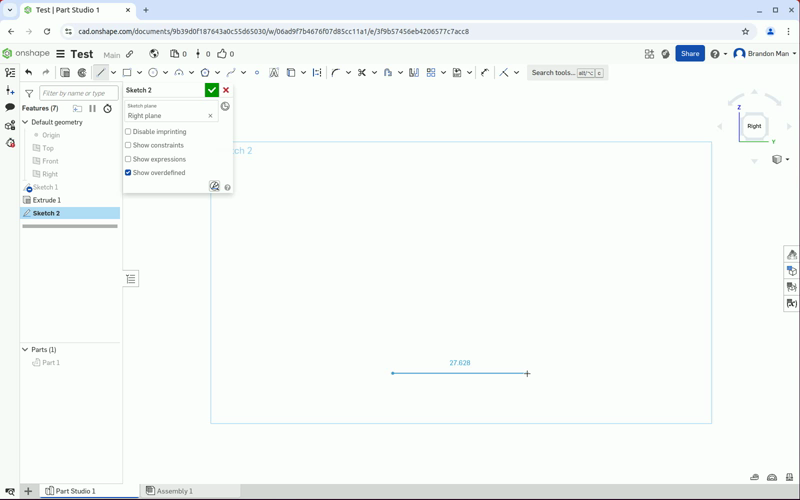
key_up(shift)
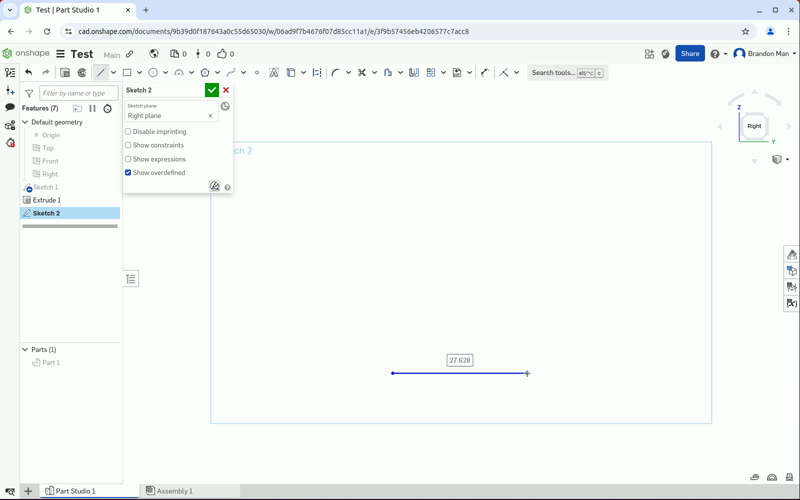
key_down(shift)
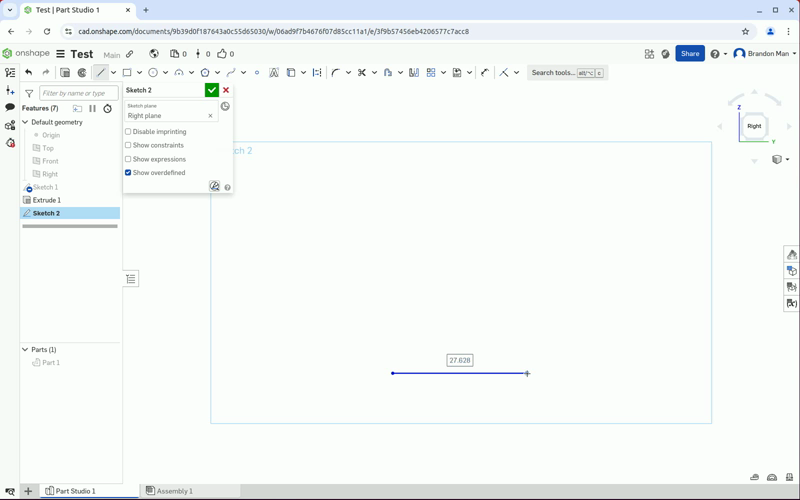
mouse_move(527, 193)
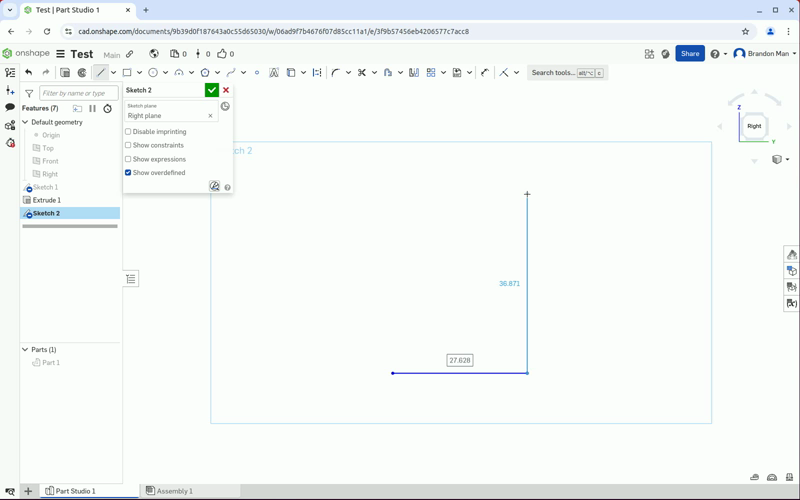
click(527, 193)
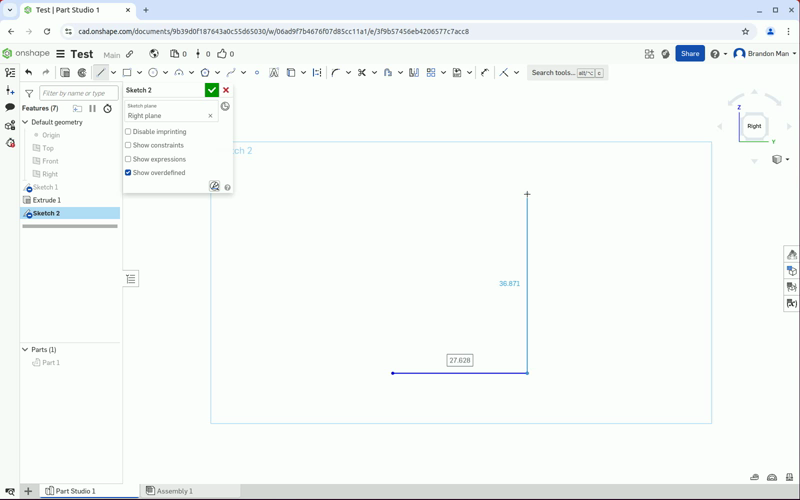
key_up(shift)
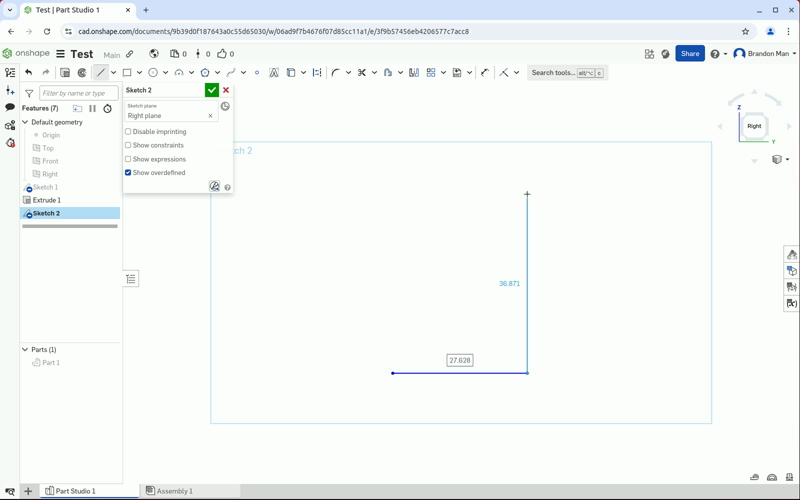
key_down(shift)
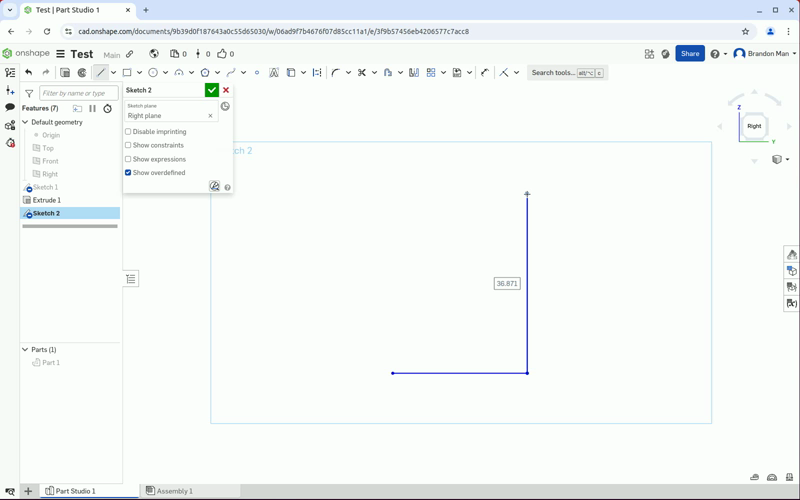
mouse_move(392, 193)
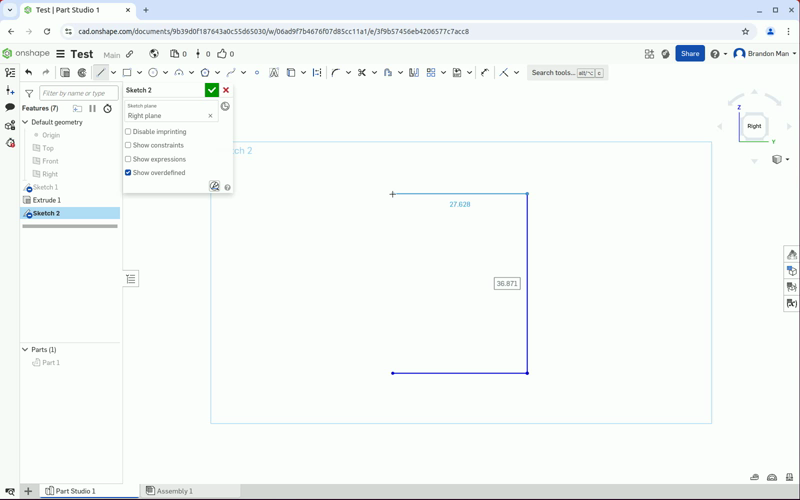
click(392, 193)
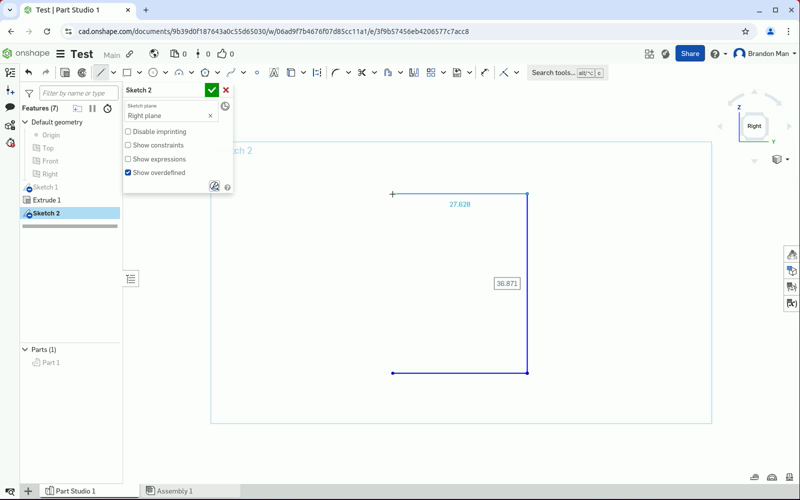
key_up(shift)
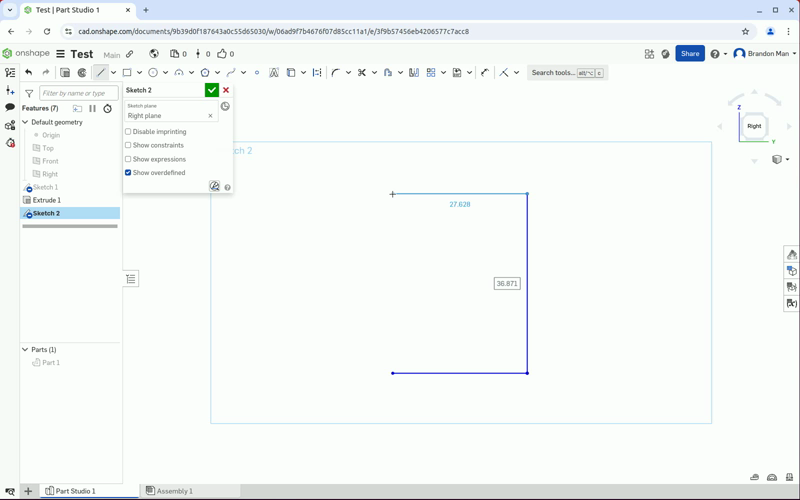
key_down(shift)
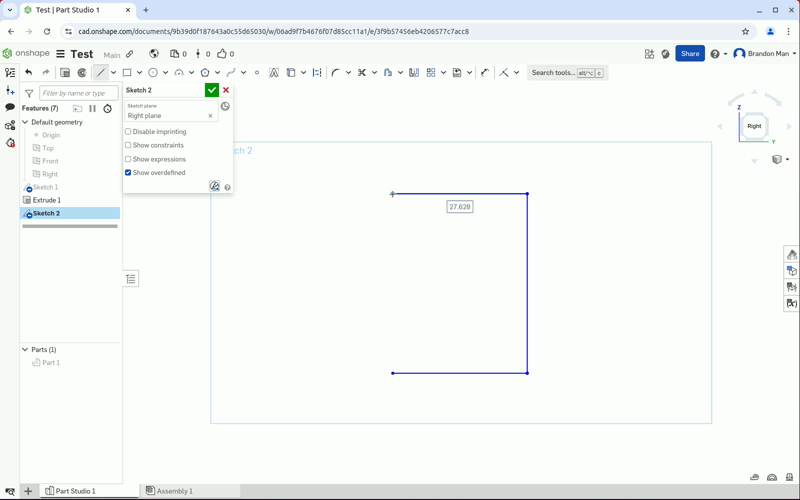
mouse_move(392, 373)
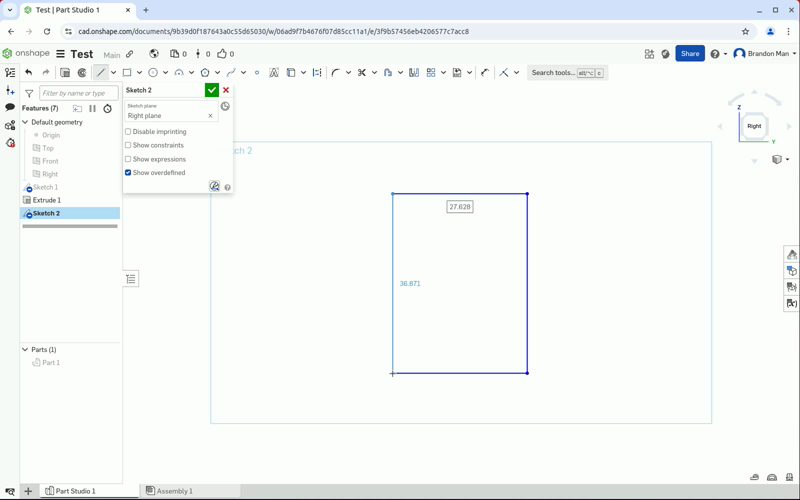
key_up(shift)
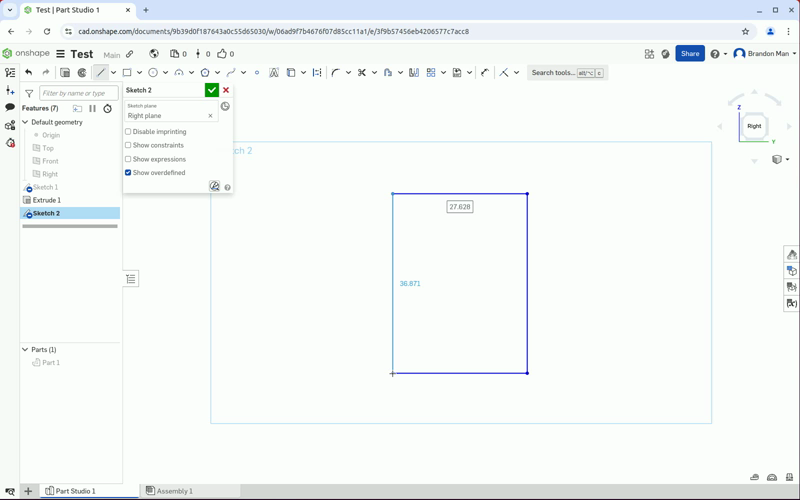
click(392, 373)
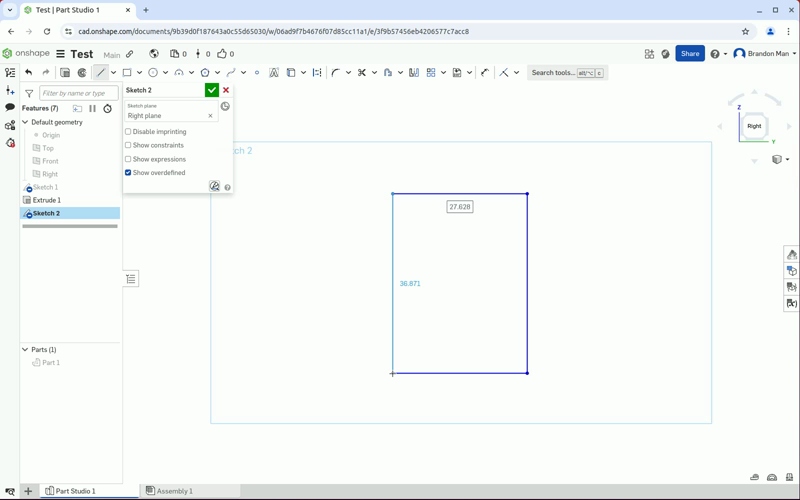
key(esc)
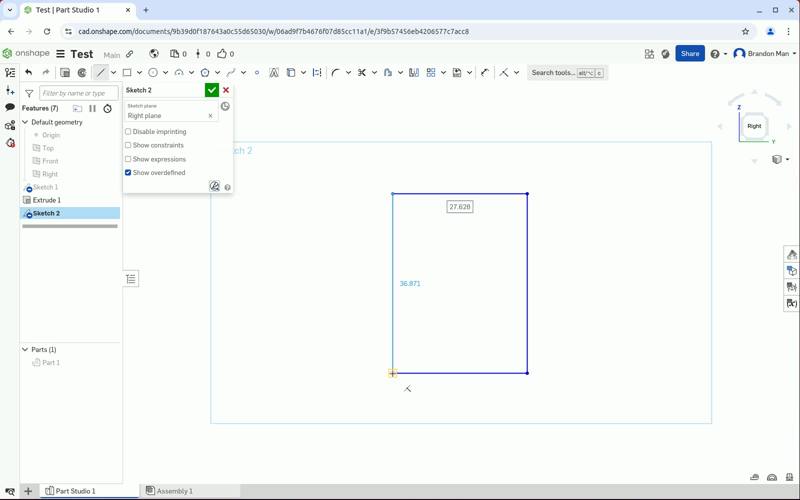
mouse_move(451, 326)
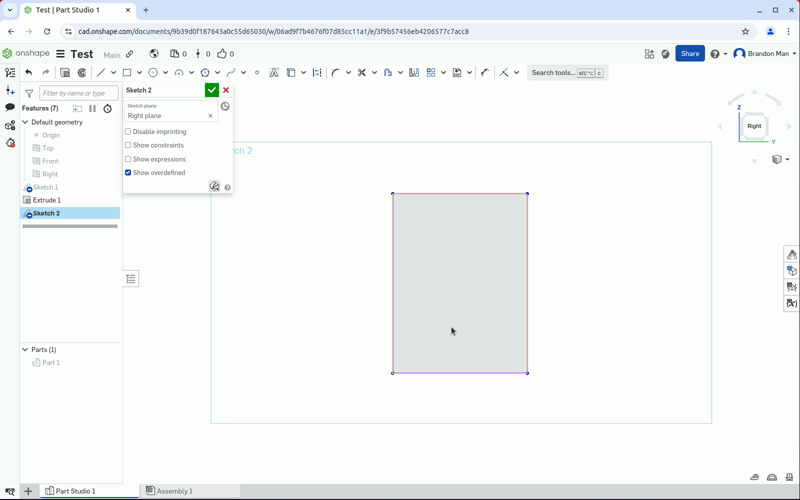
click(451, 326)
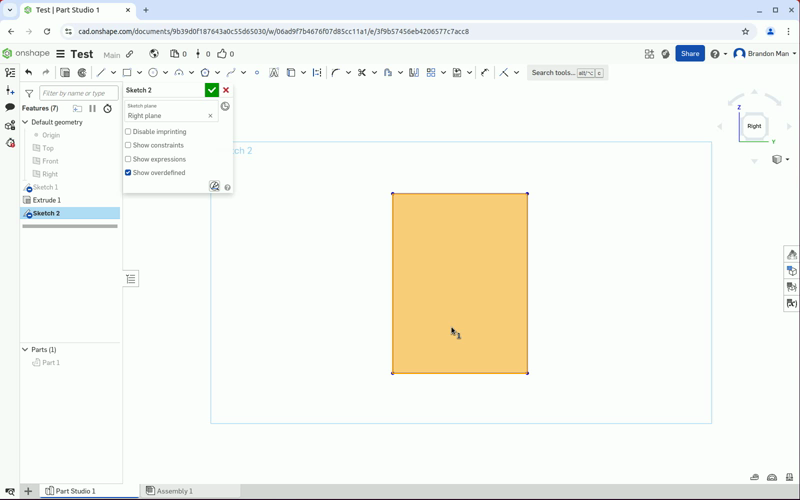
mouse_move(73, 352)
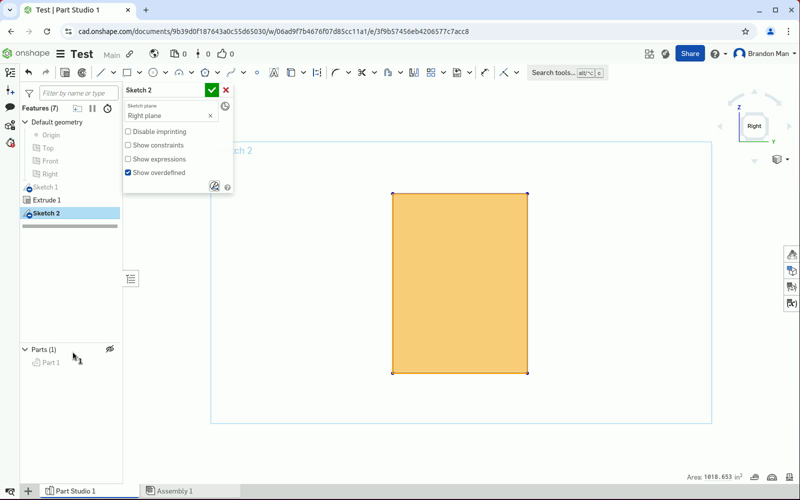
key(shift+y)
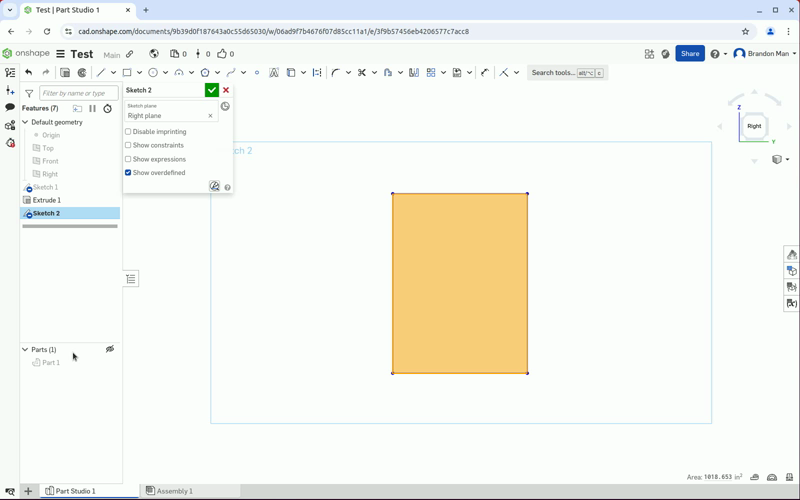
key(shift+e)
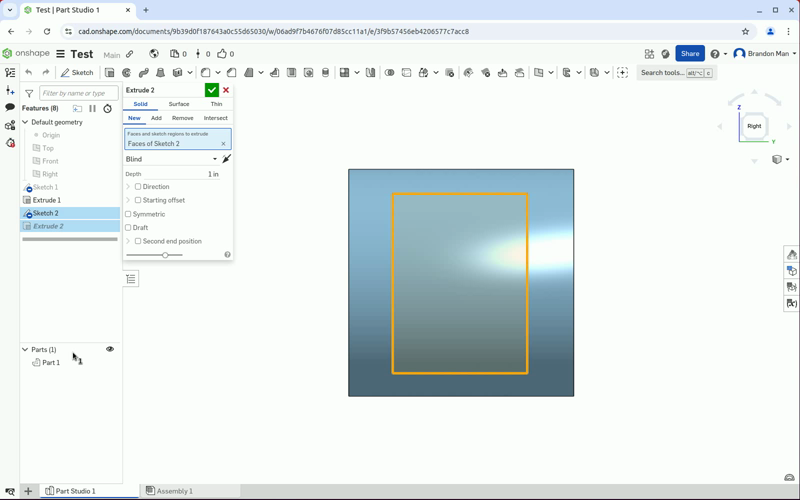
mouse_move(143, 106)
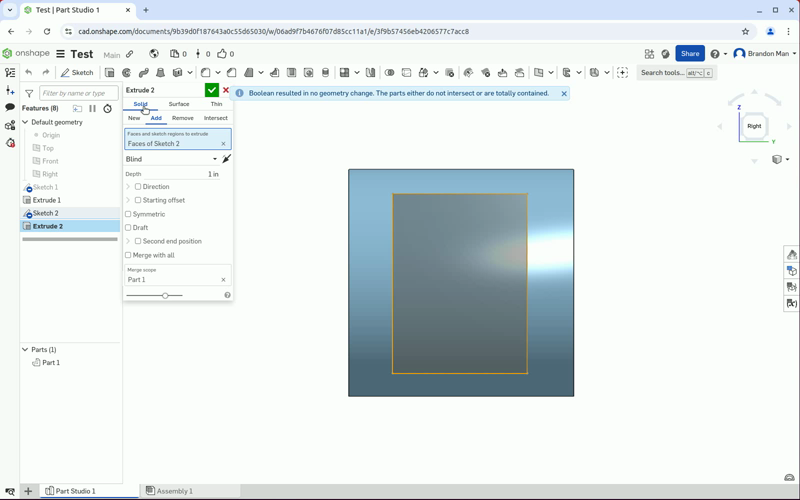
click(143, 106)
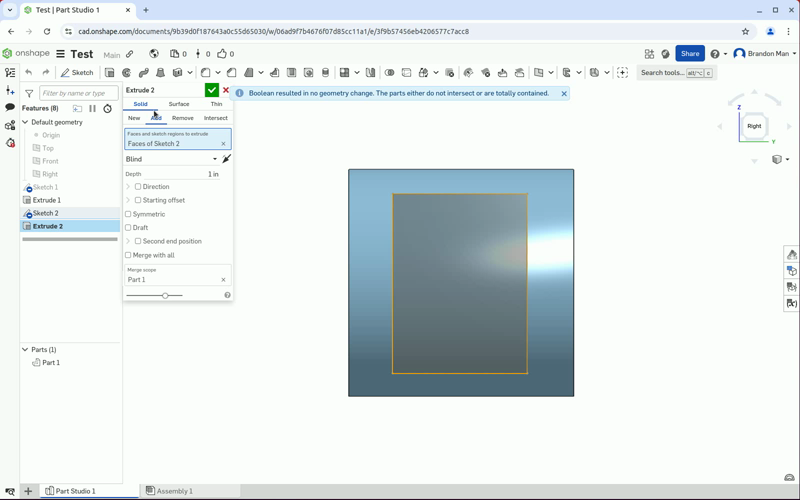
mouse_move(186, 120)
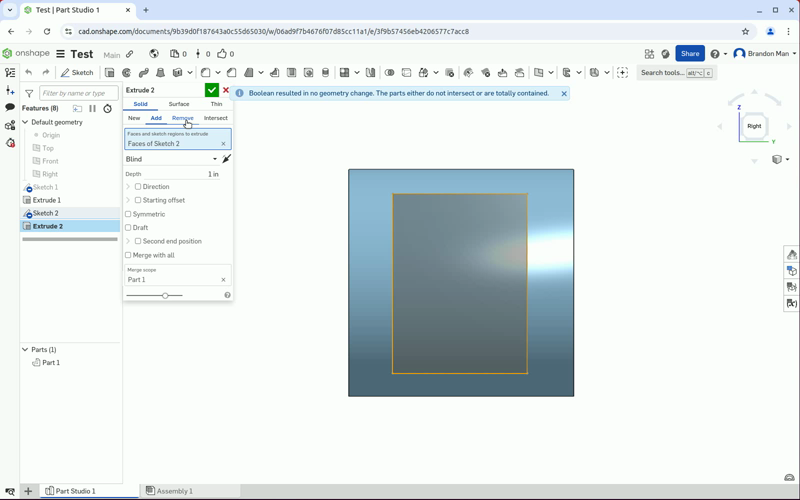
click(186, 120)
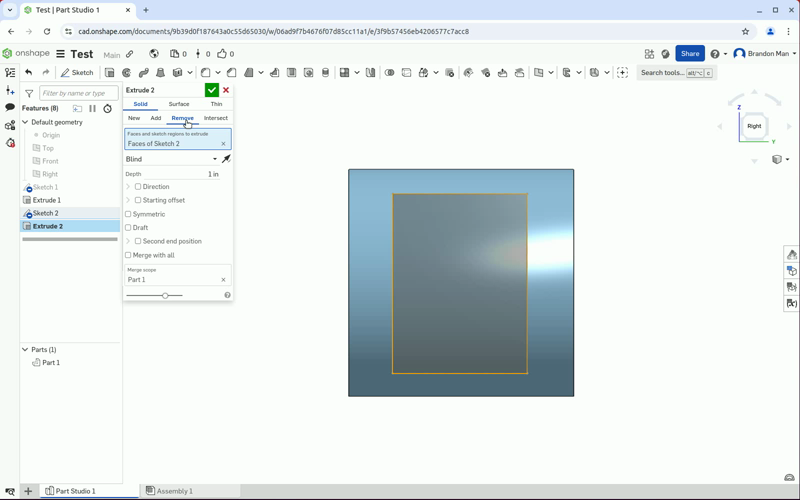
key(tab, 4)
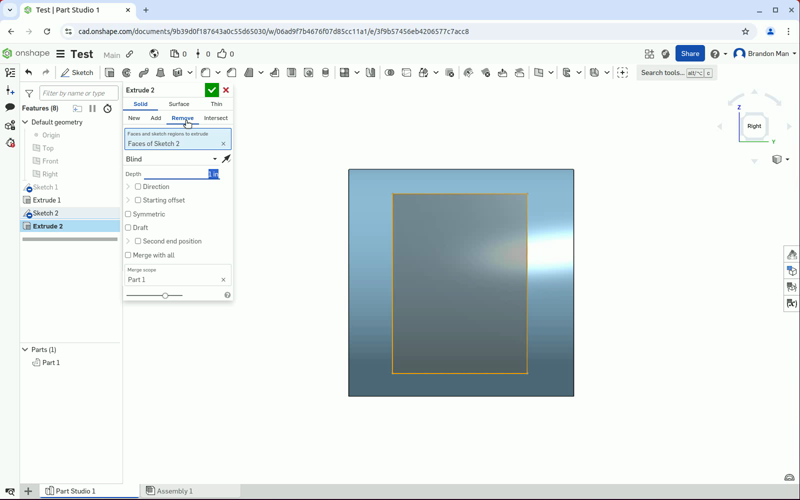
text(-61.14)
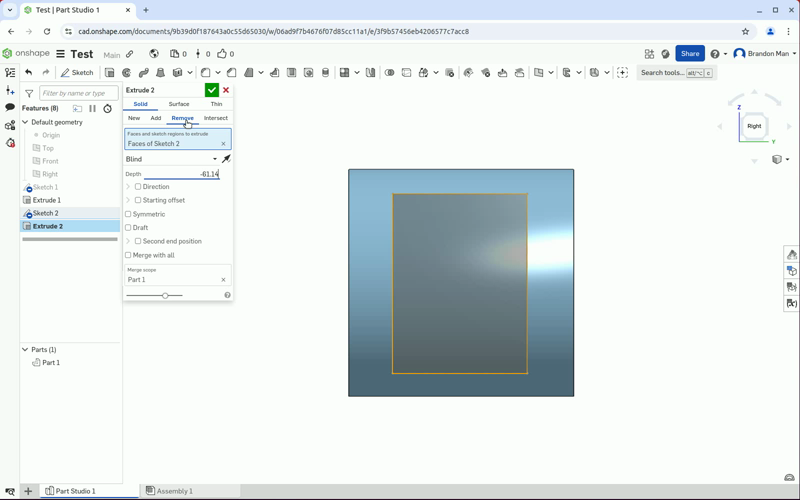
key(tab, 3)
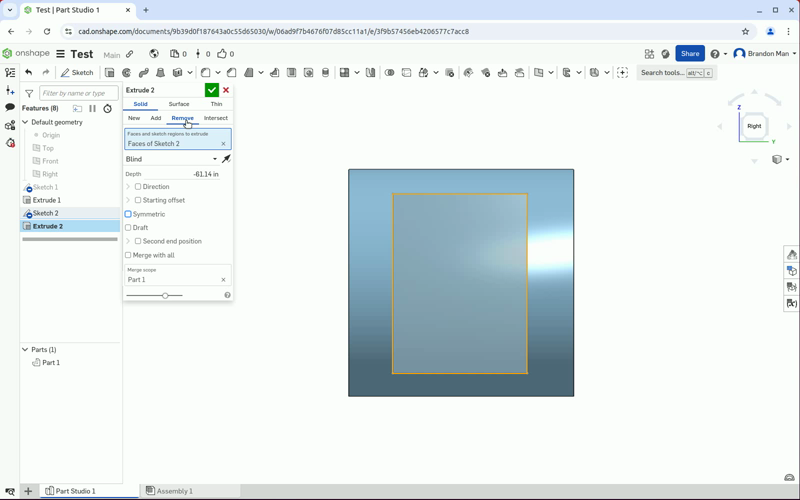
key(space)
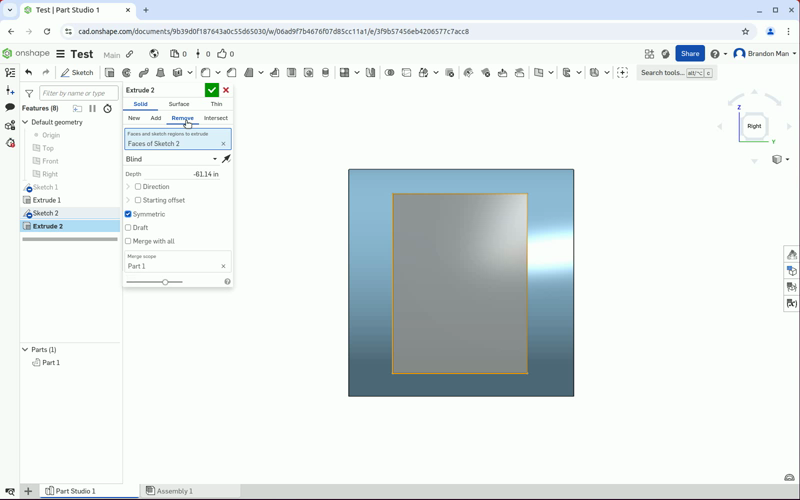
key(tab, 2)
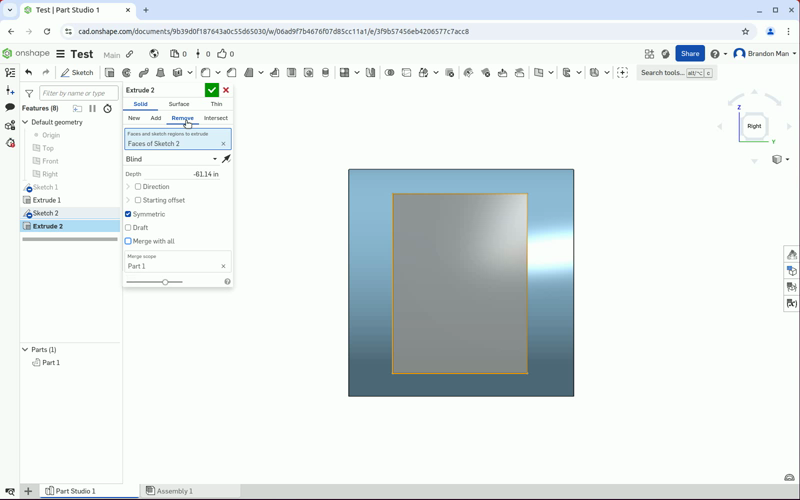
key(space)
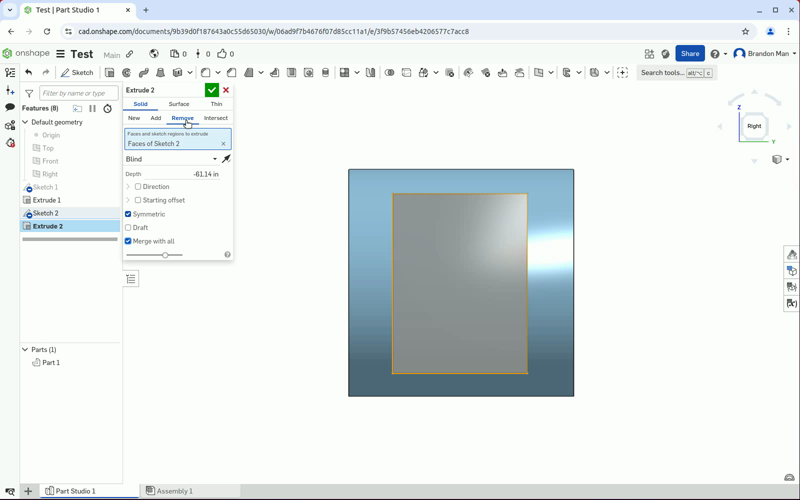
key(enter)
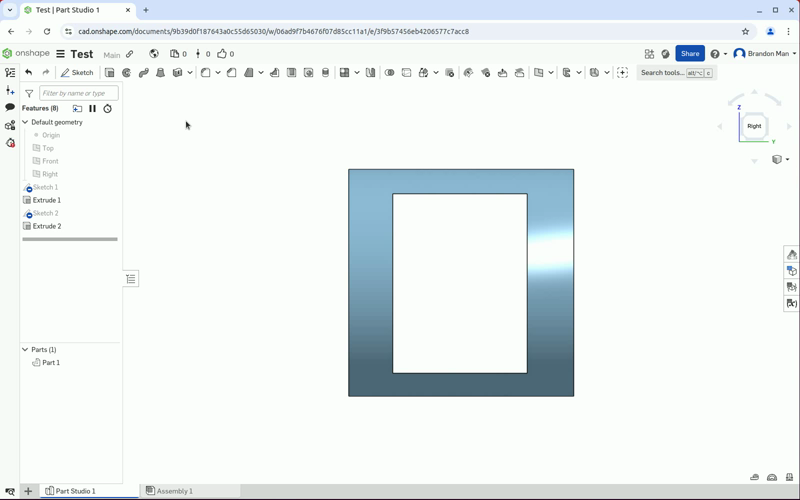
key(shift+h)
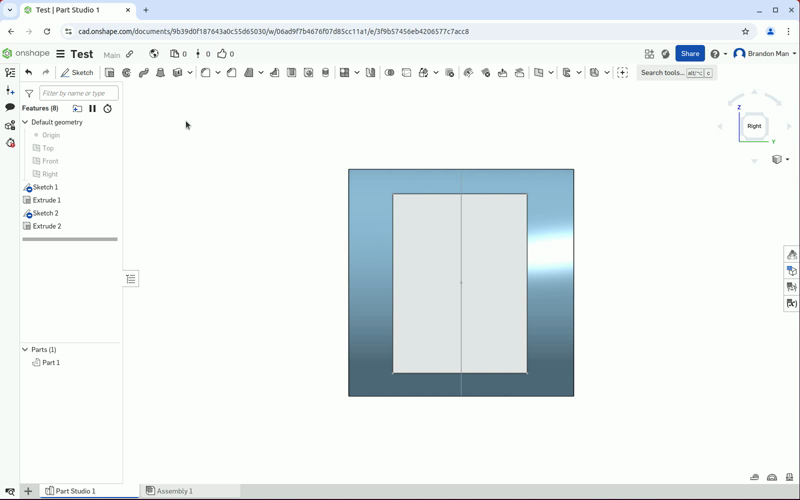
key(shift+h)
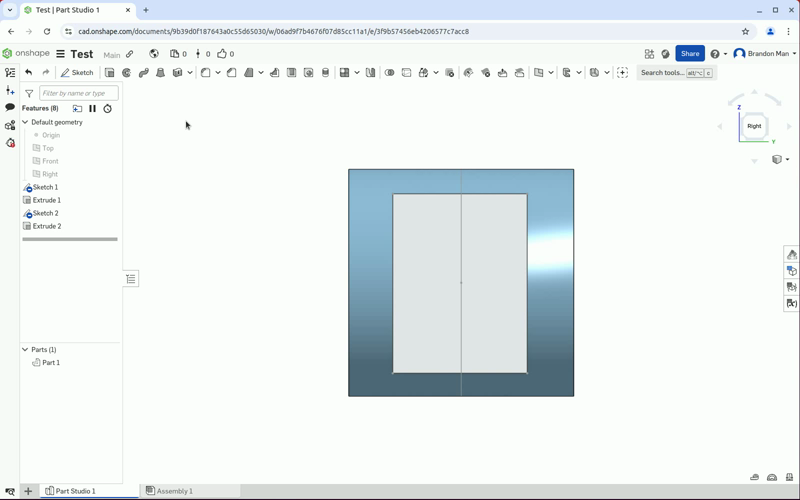
key(shift+7)
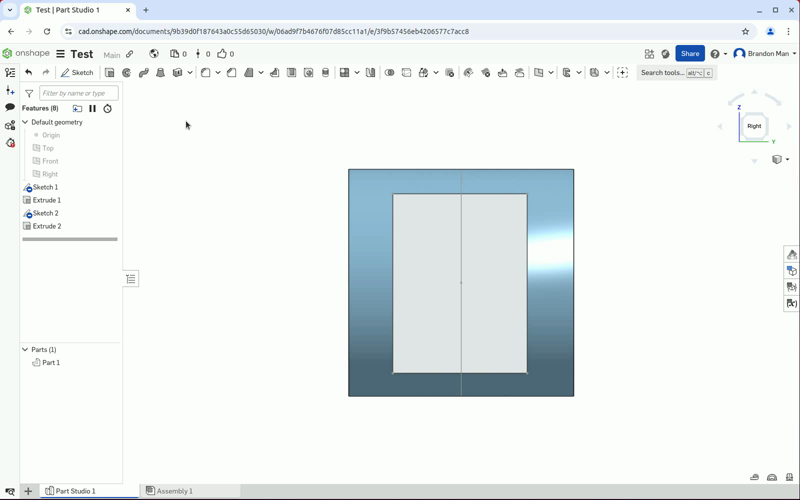
key(right, 2)
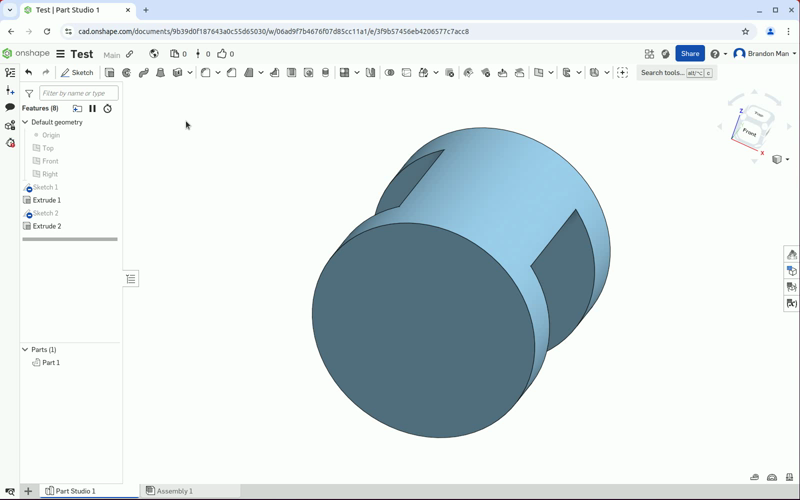
key(down, 2)
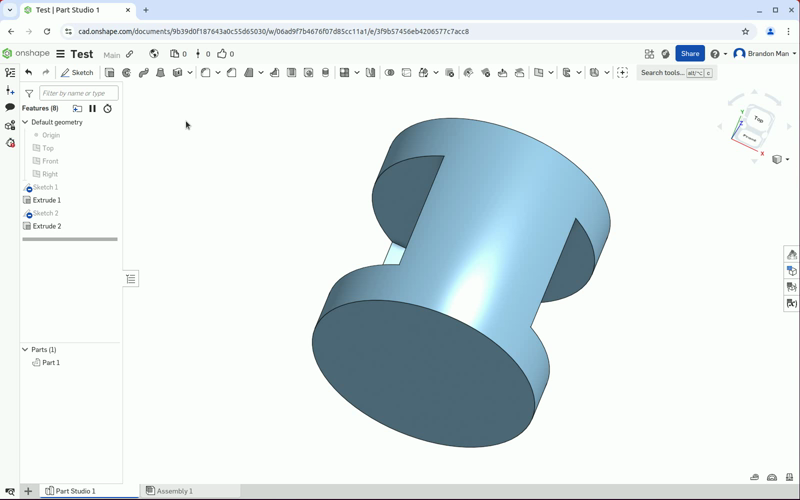
key(up, 2)
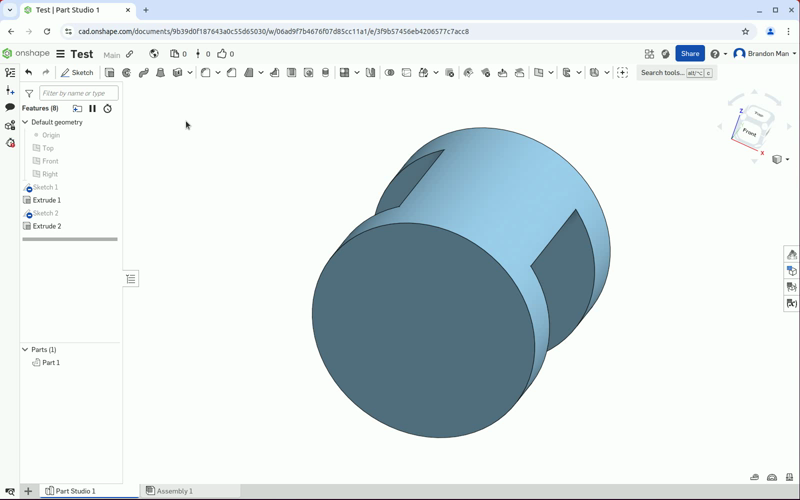
key(left, 2)
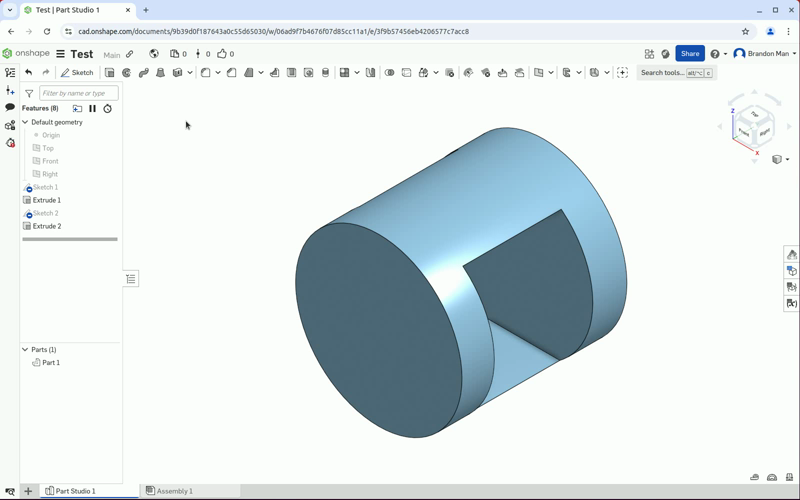
mouse_move(73, 189)
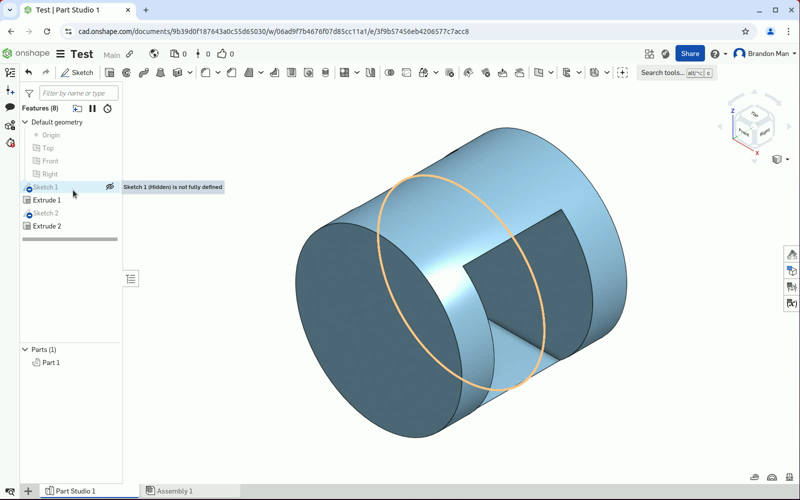
click(73, 189)